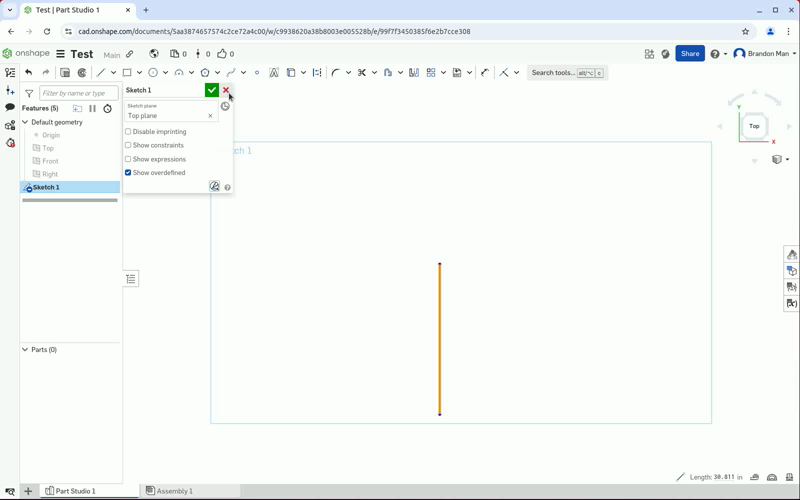
key(shift+h)
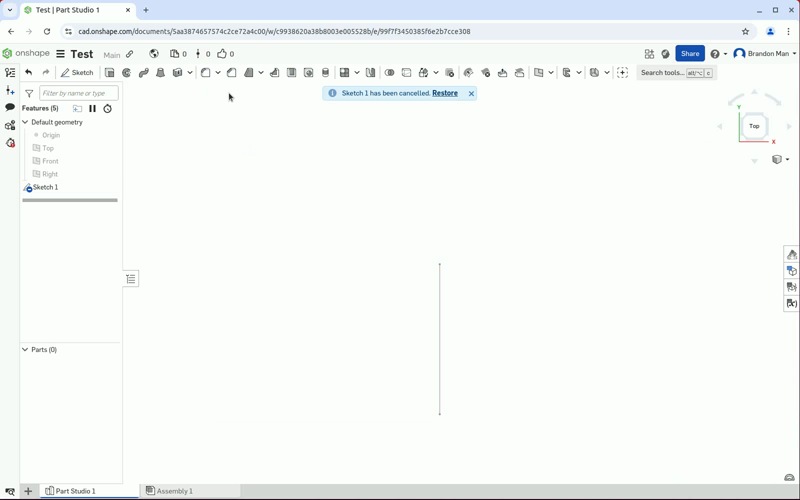
key(shift+s)
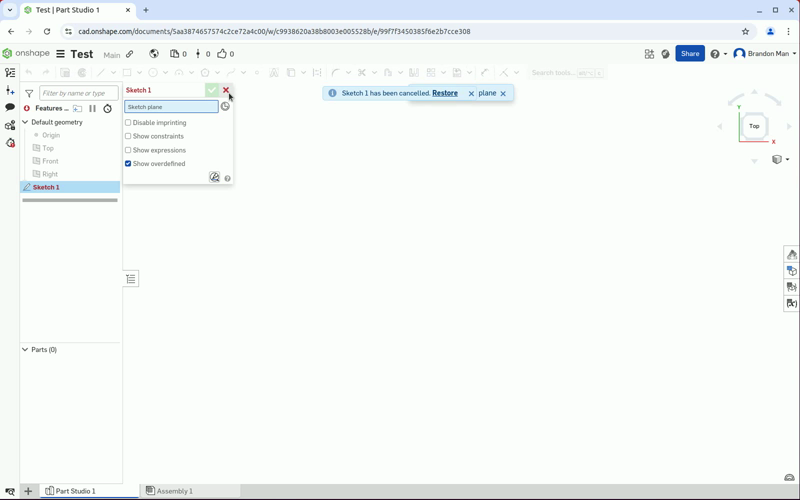
mouse_move(73, 150)
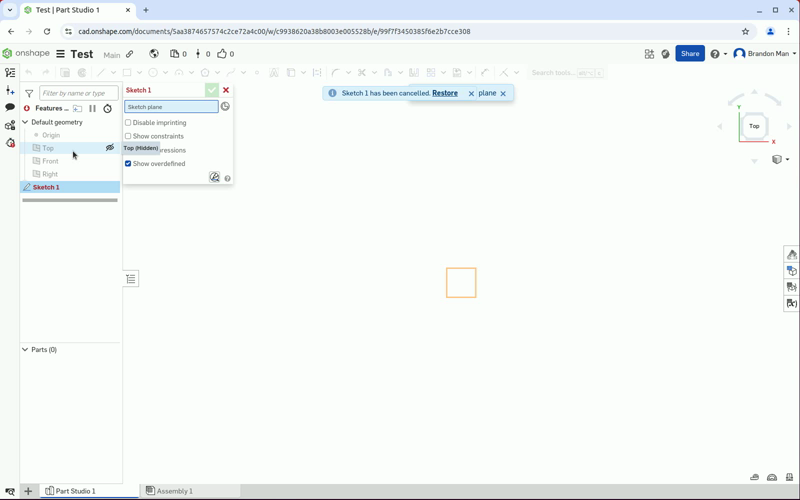
click(73, 150)
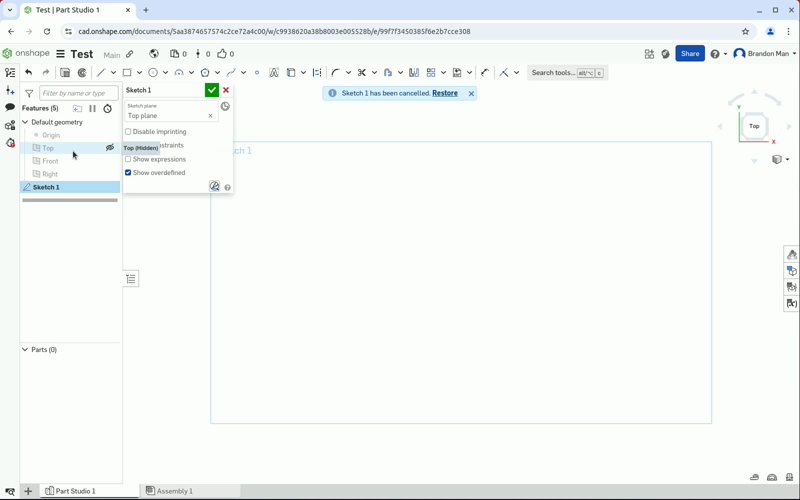
mouse_move(73, 352)
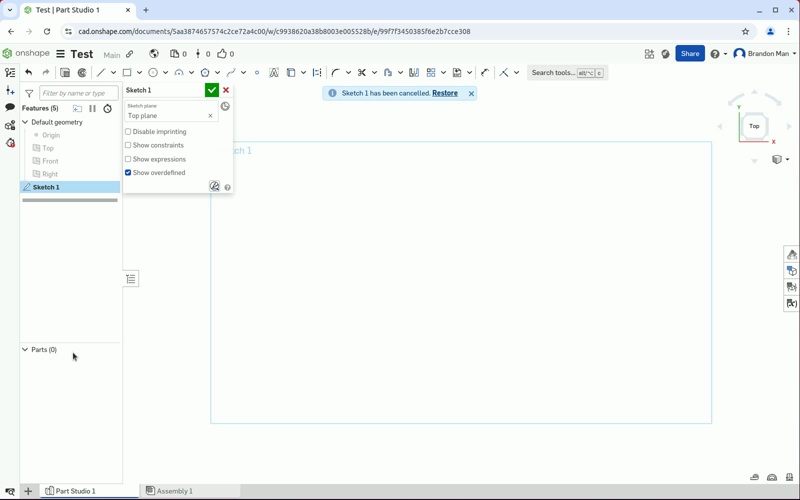
key(y)
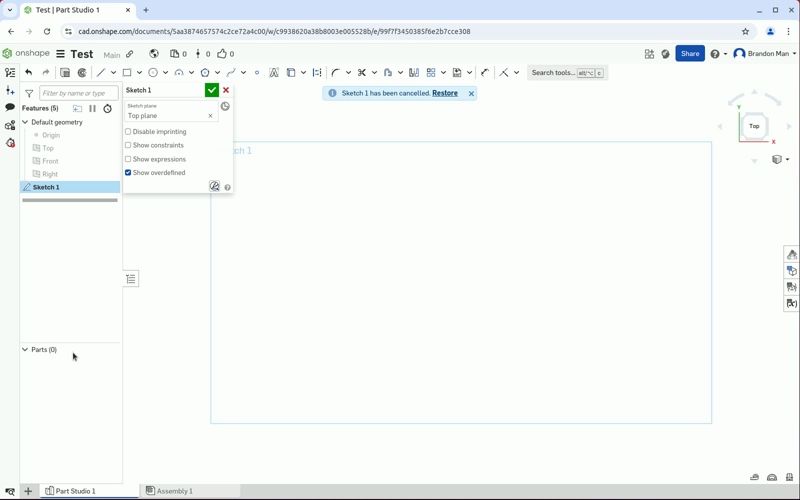
key(l)
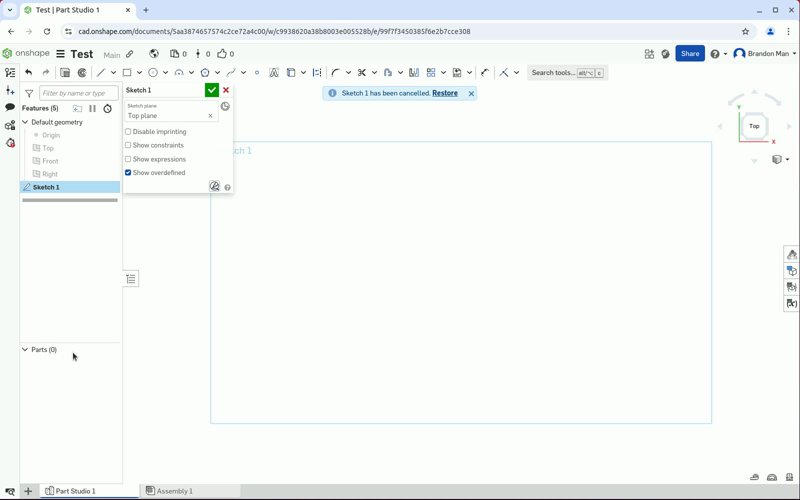
key_down(shift)
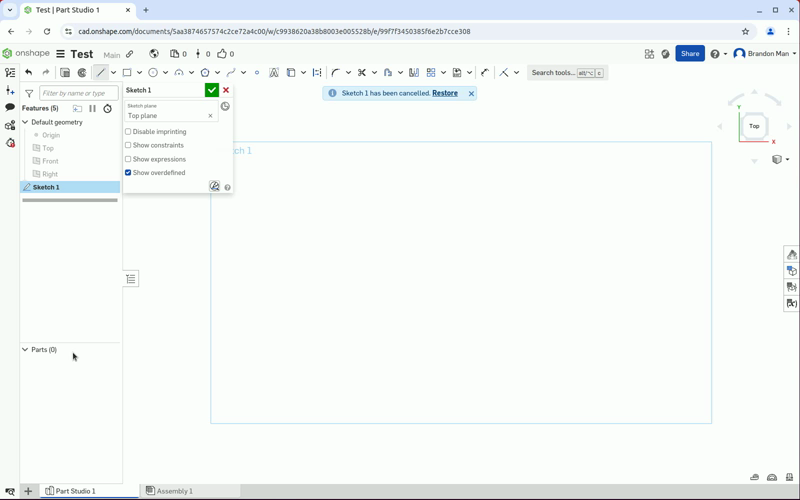
mouse_move(348, 387)
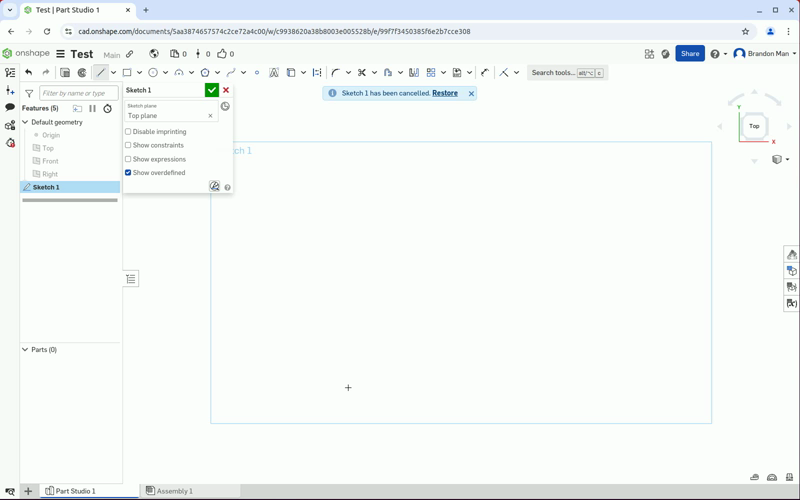
click(348, 387)
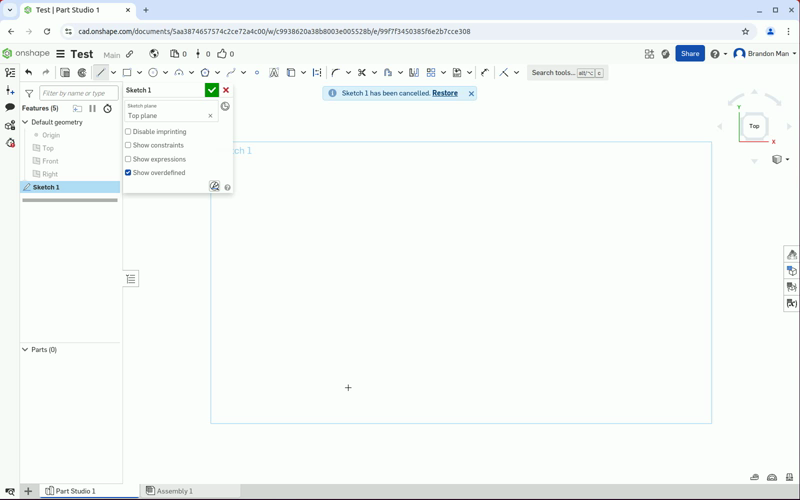
key_up(shift)
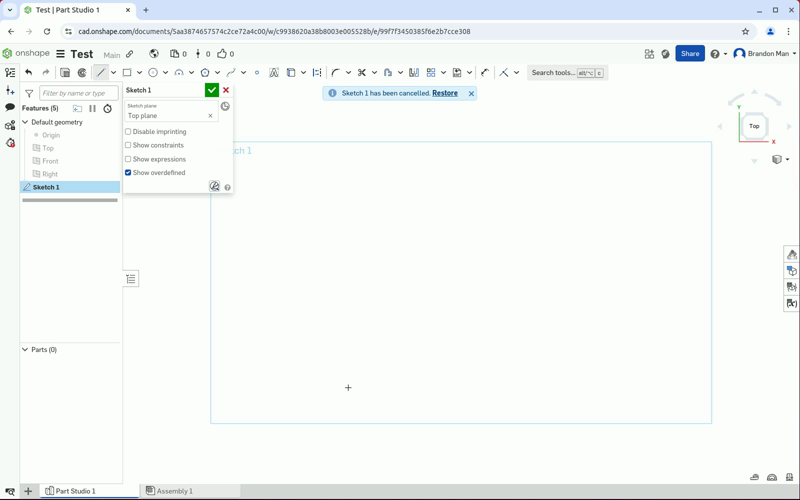
key_down(shift)
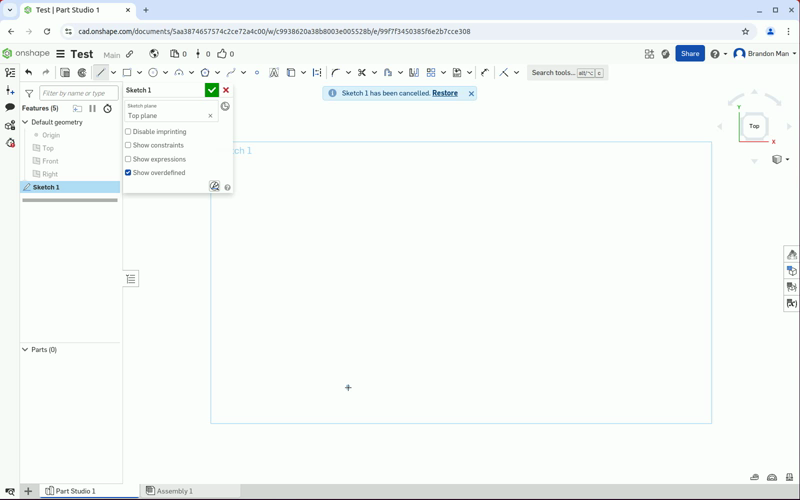
mouse_move(558, 387)
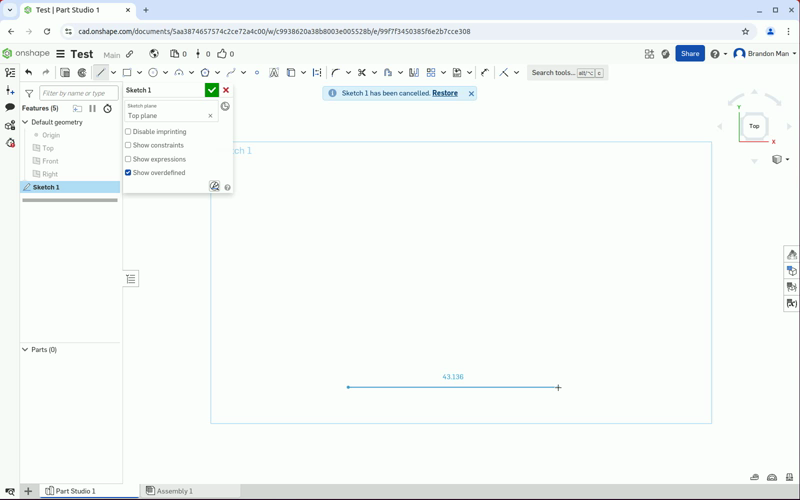
click(558, 387)
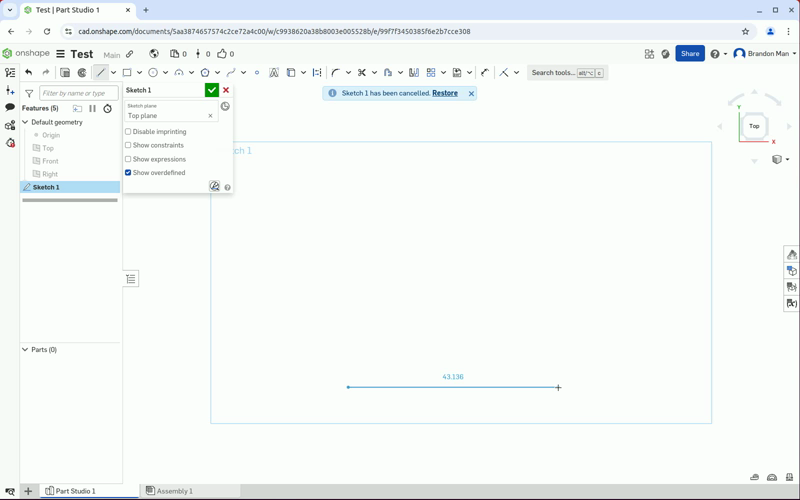
key_up(shift)
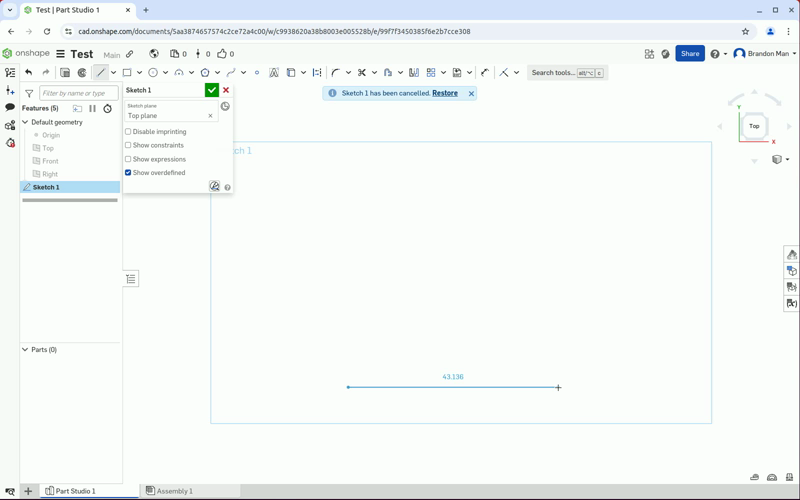
key_down(shift)
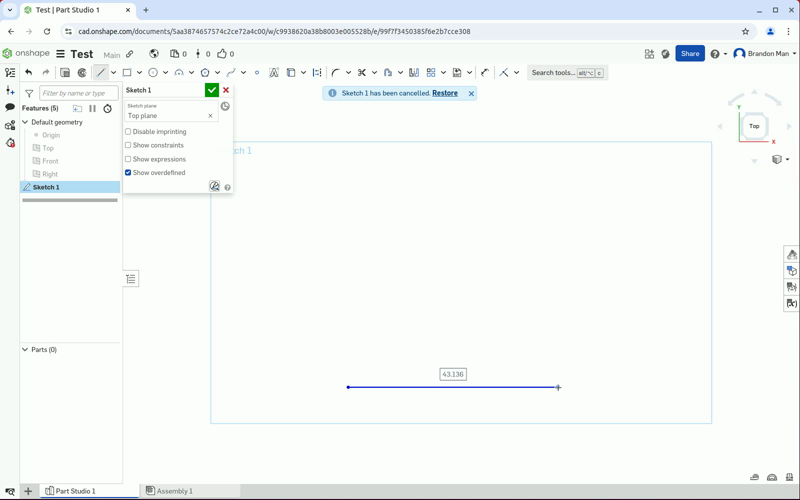
mouse_move(558, 177)
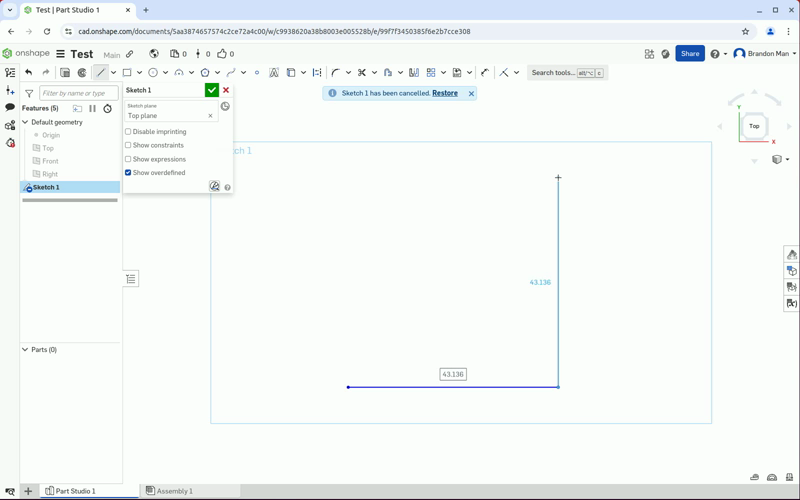
click(558, 177)
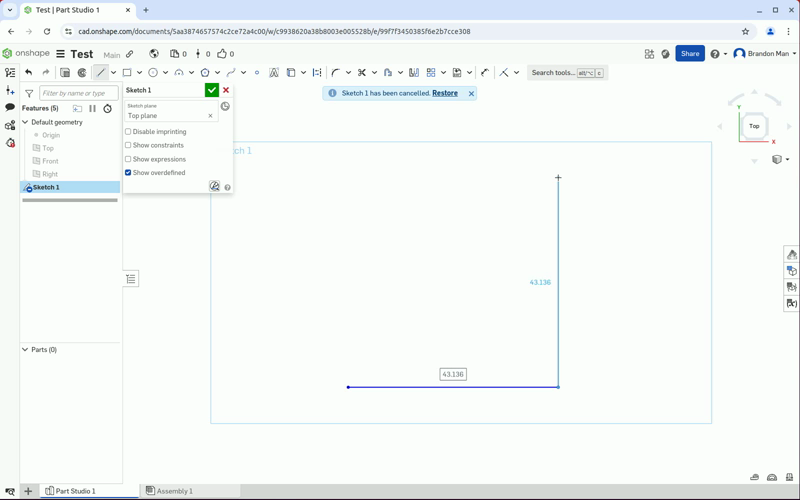
key_up(shift)
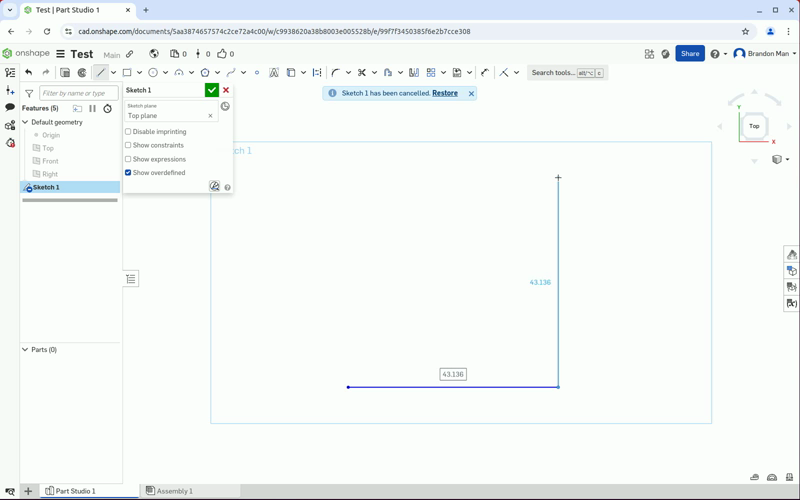
key_down(shift)
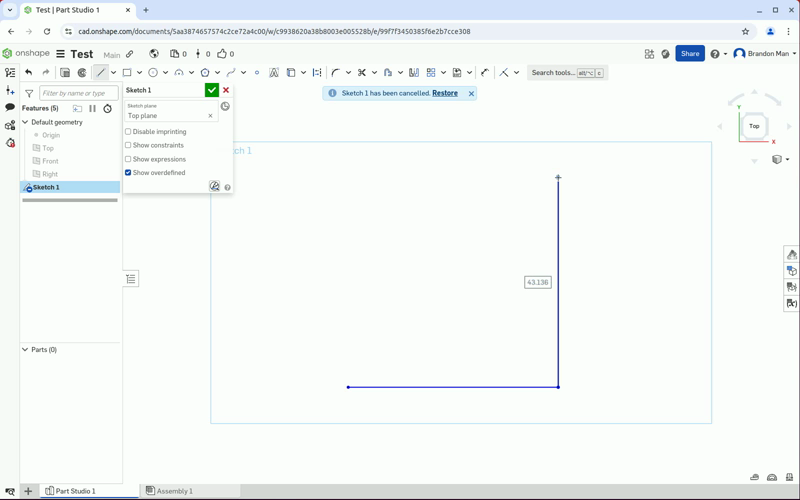
mouse_move(348, 177)
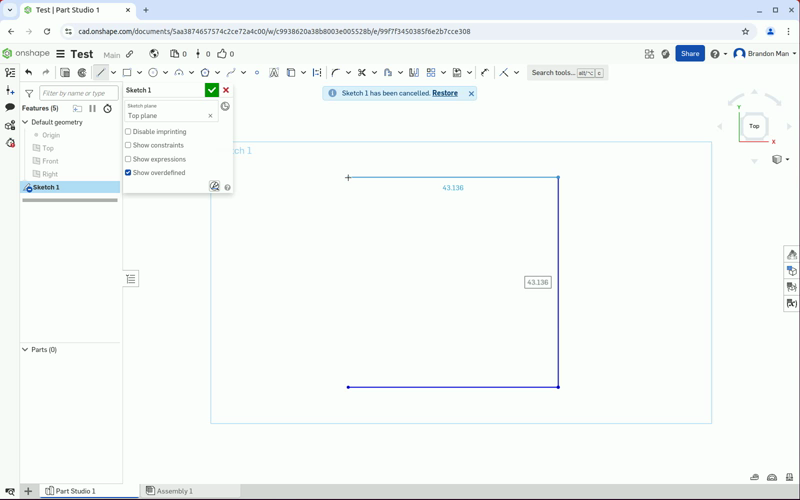
click(348, 177)
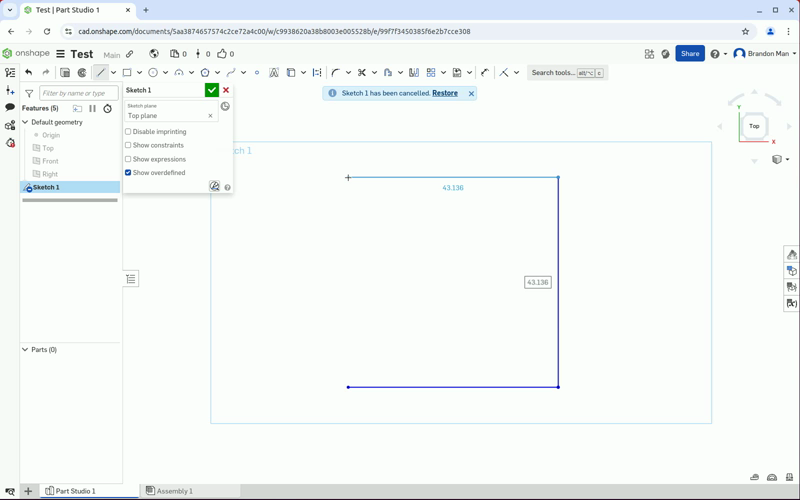
key_up(shift)
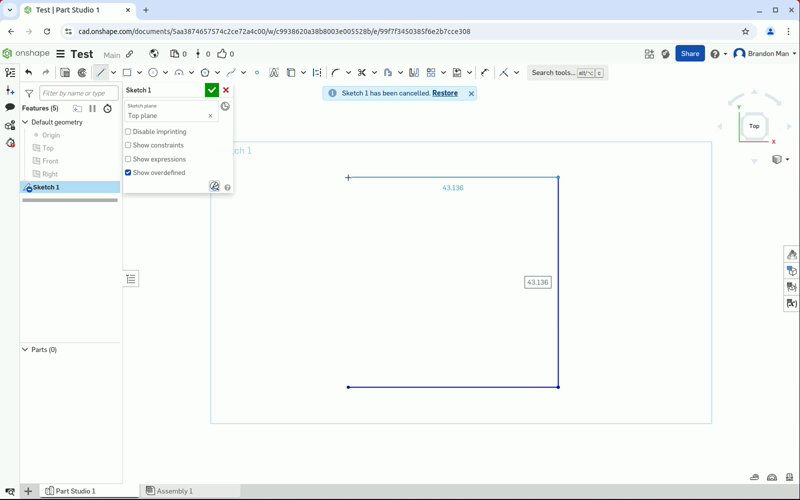
key_down(shift)
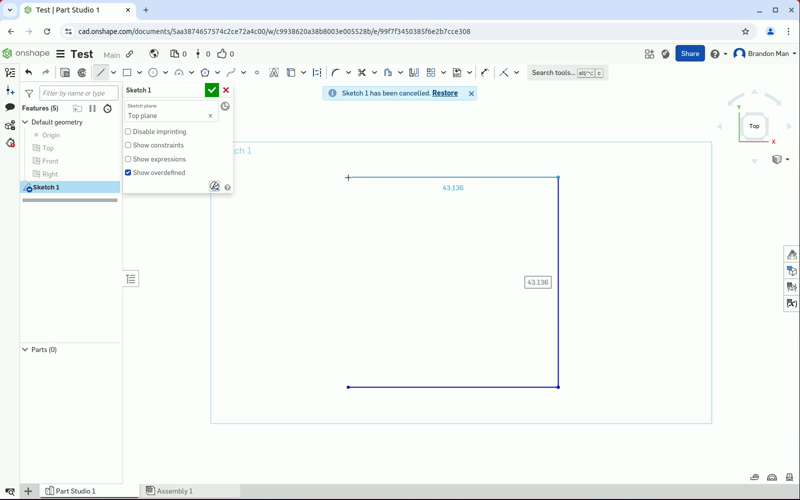
mouse_move(348, 387)
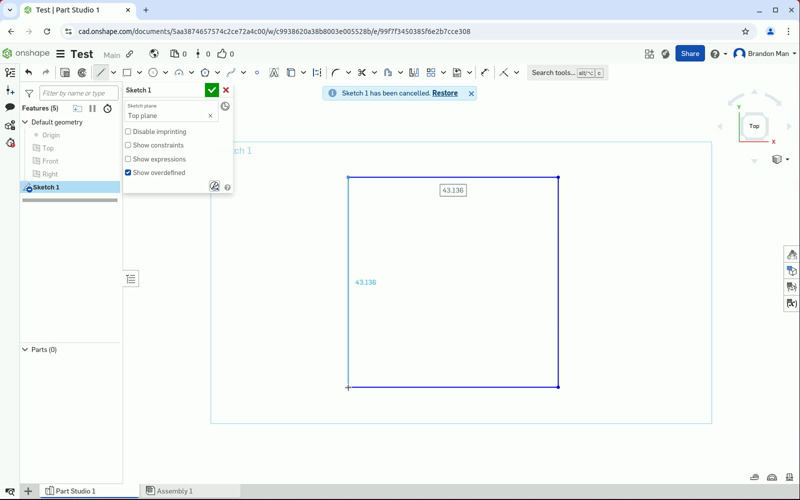
key_up(shift)
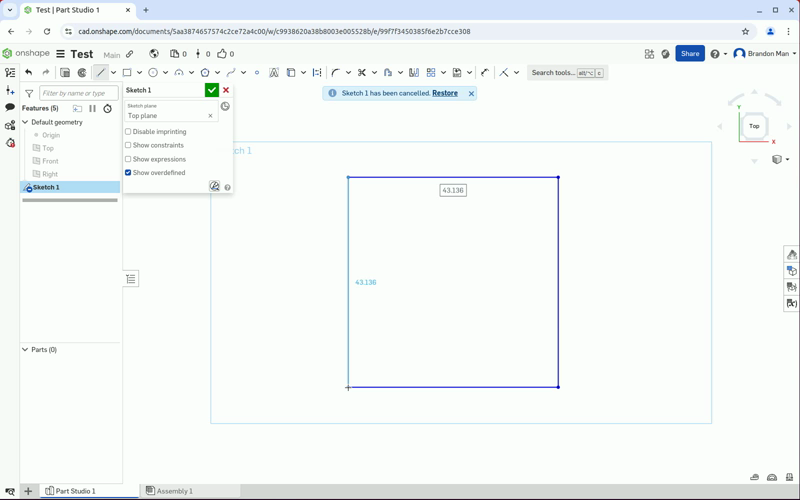
click(348, 387)
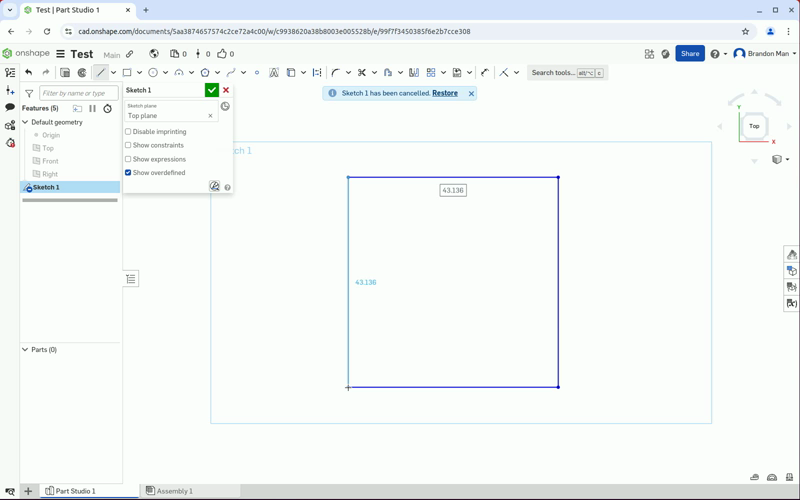
key(esc)
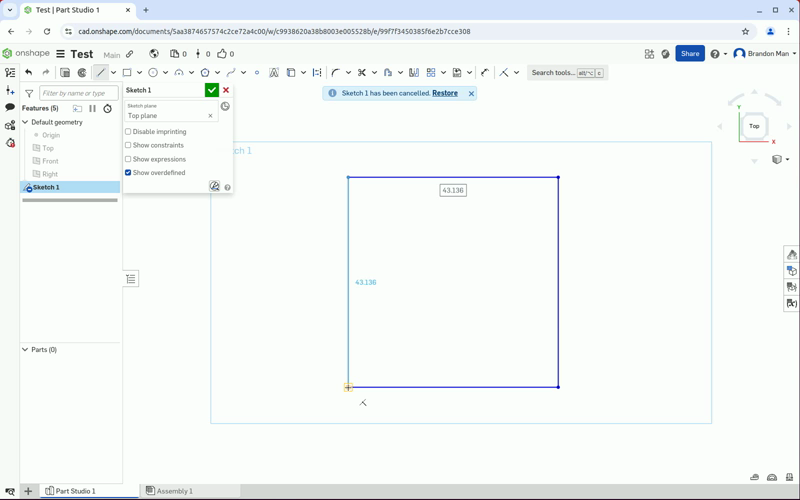
mouse_move(425, 268)
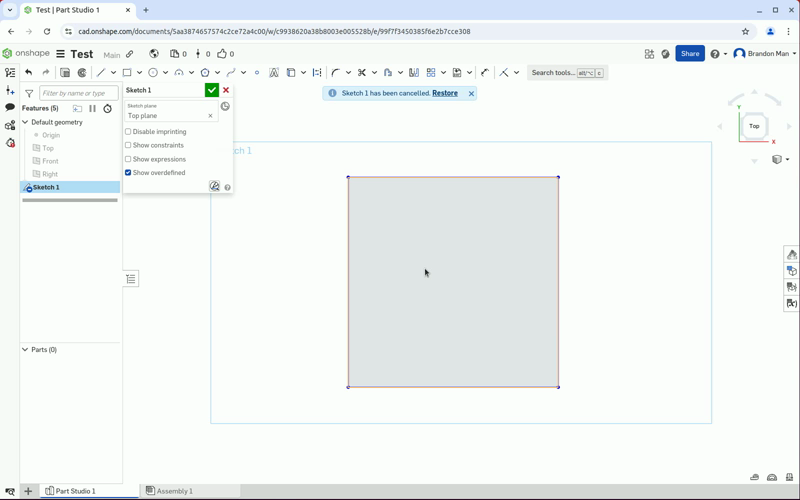
click(425, 268)
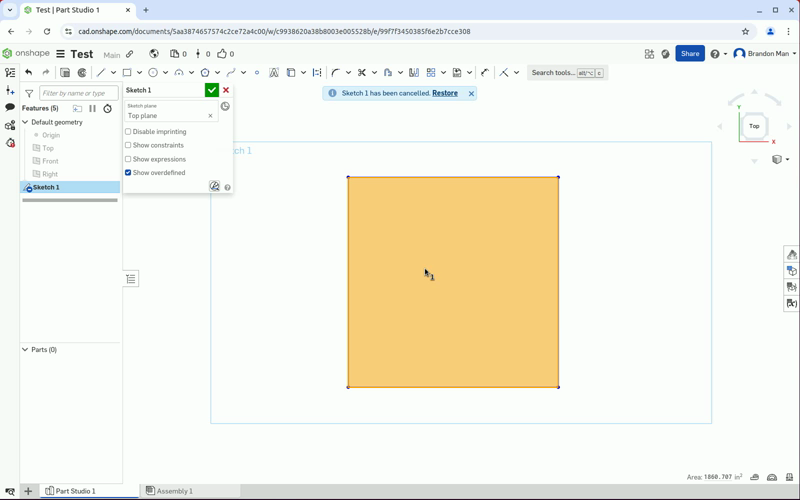
mouse_move(73, 352)
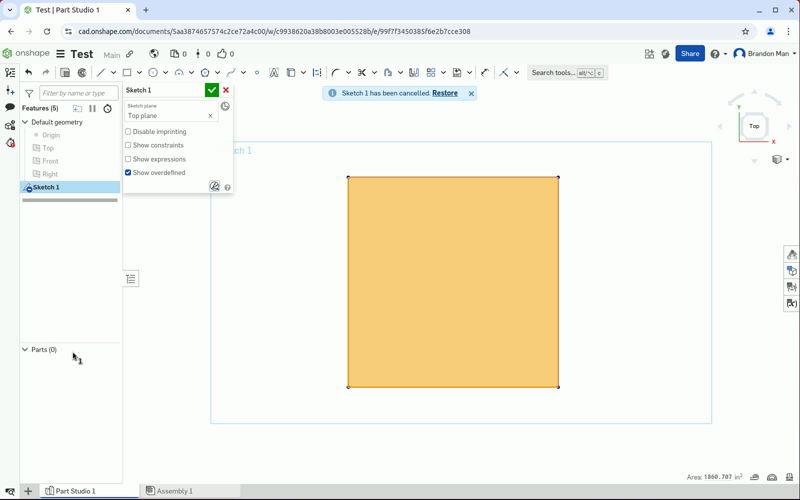
key(shift+y)
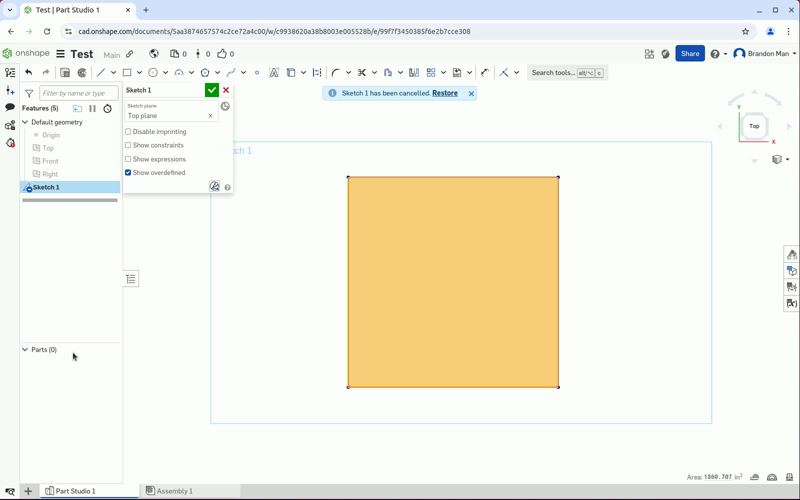
key(shift+e)
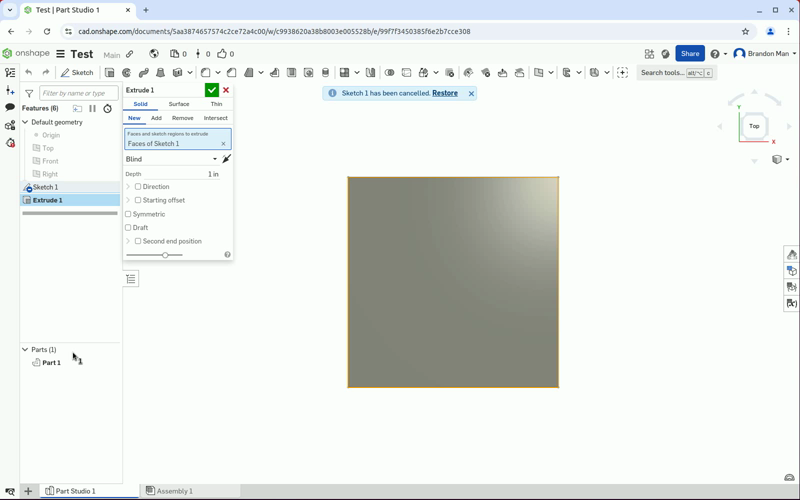
mouse_move(143, 106)
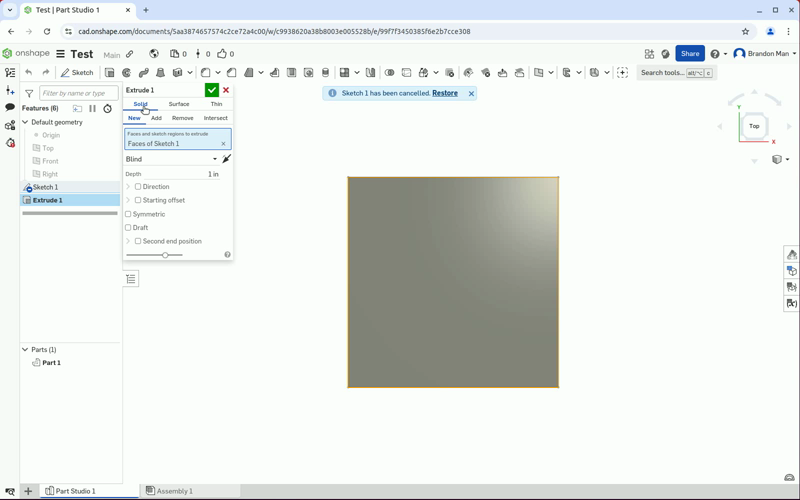
click(143, 106)
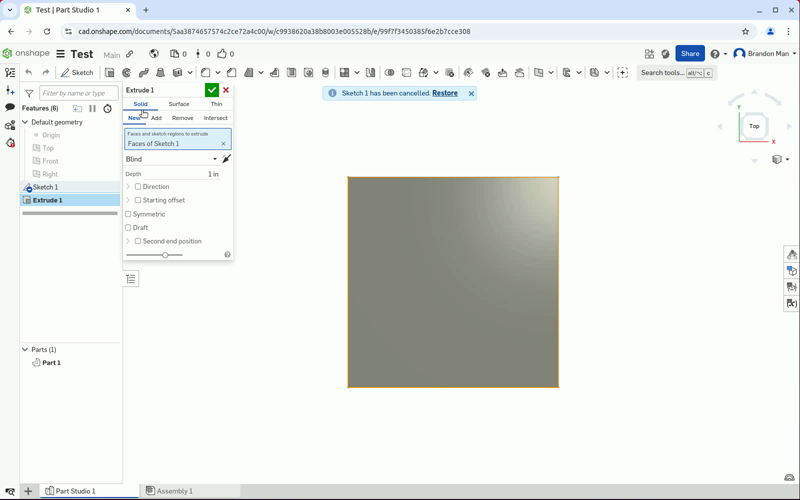
mouse_move(137, 120)
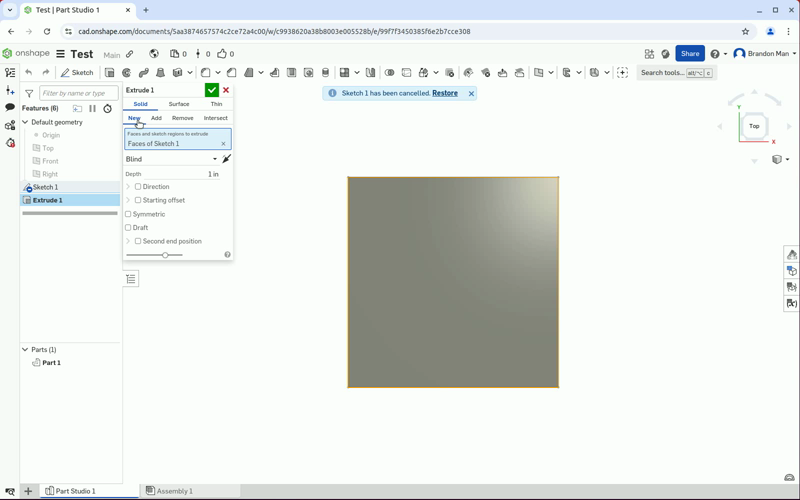
click(137, 120)
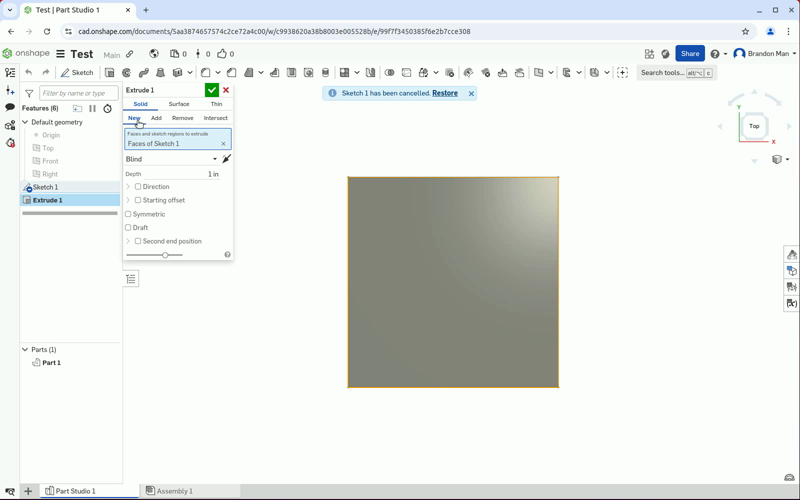
key(tab, 4)
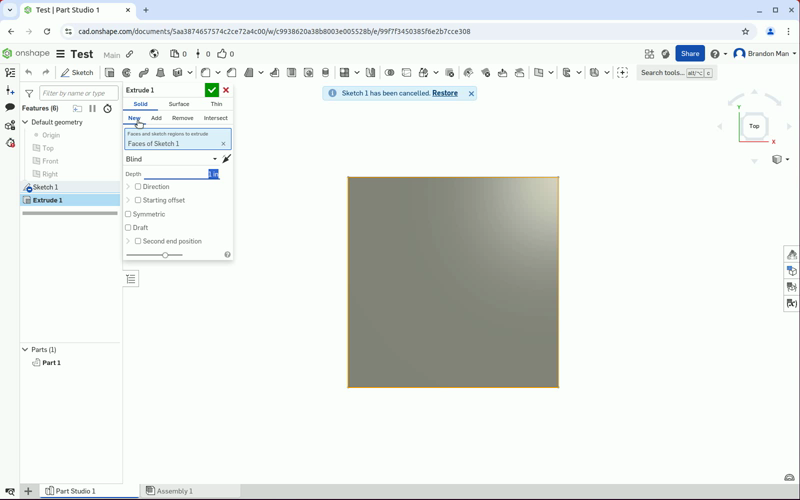
text(1.444)
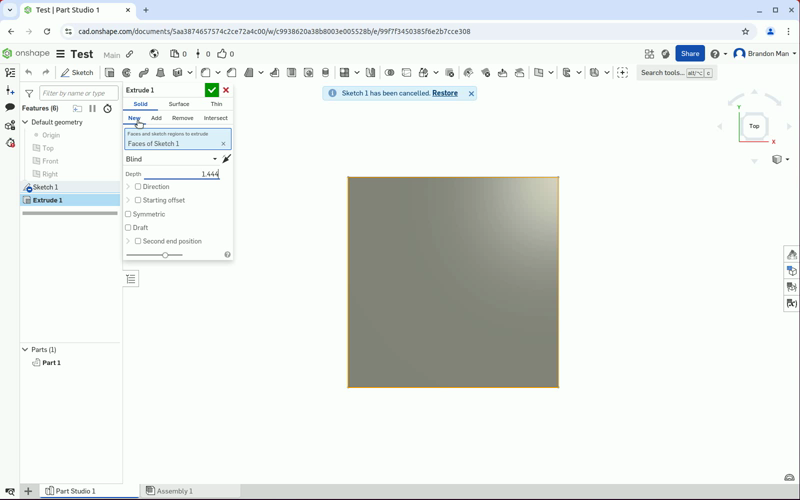
key(enter)
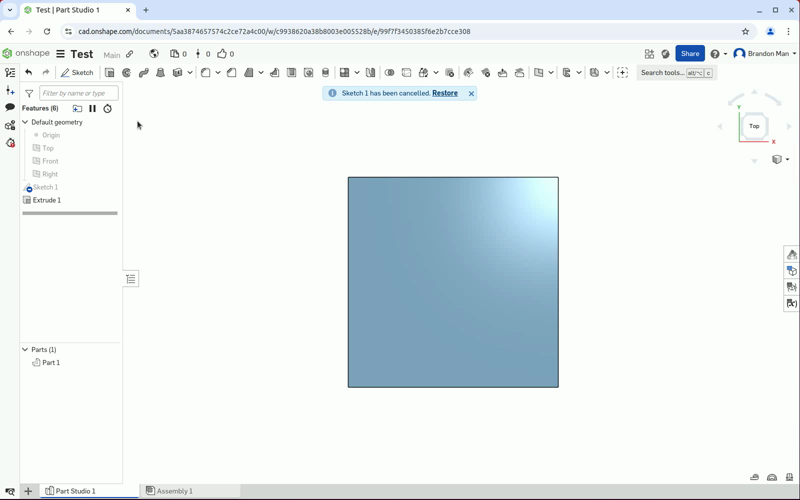
key(shift+h)
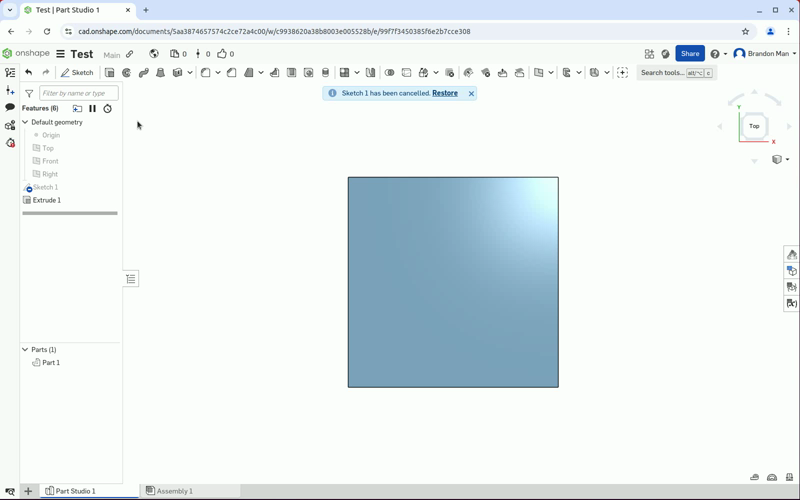
key(shift+h)
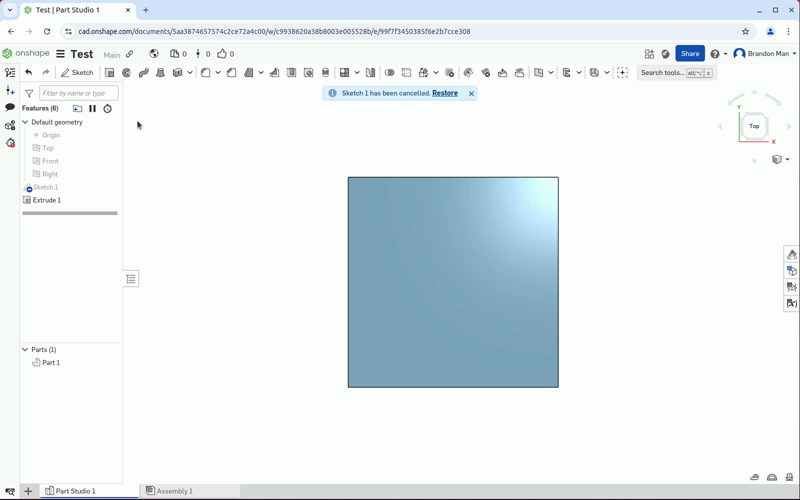
mouse_move(73, 189)
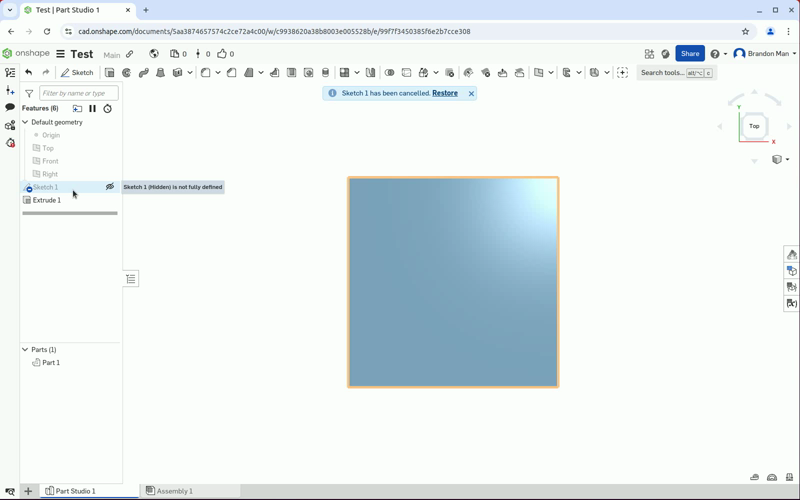
click(73, 189)
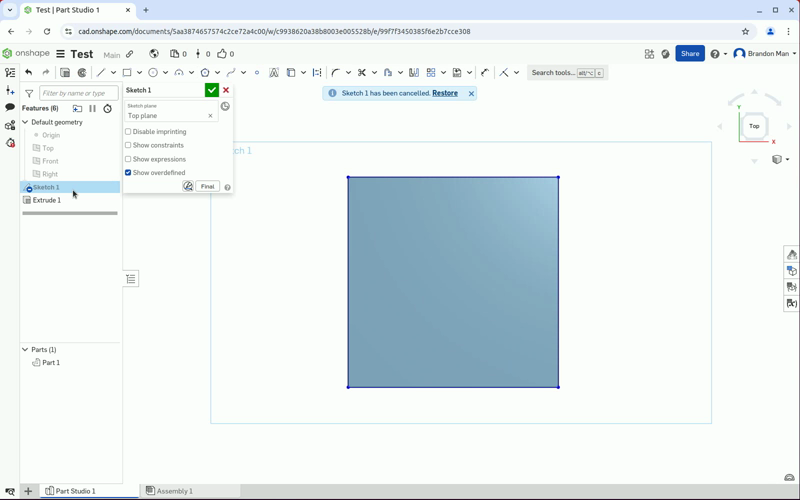
mouse_move(229, 92)
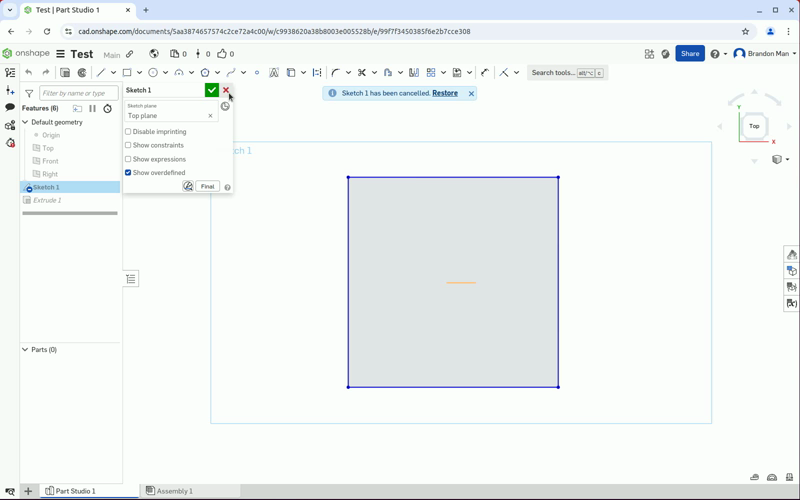
click(229, 92)
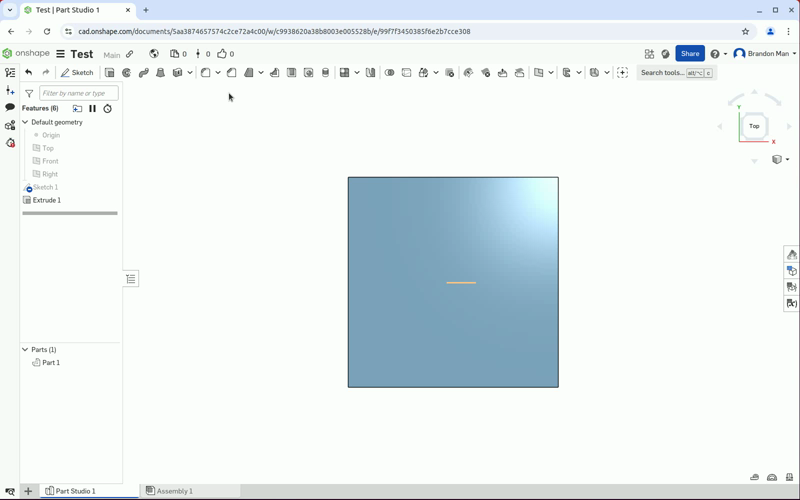
mouse_move(541, 75)
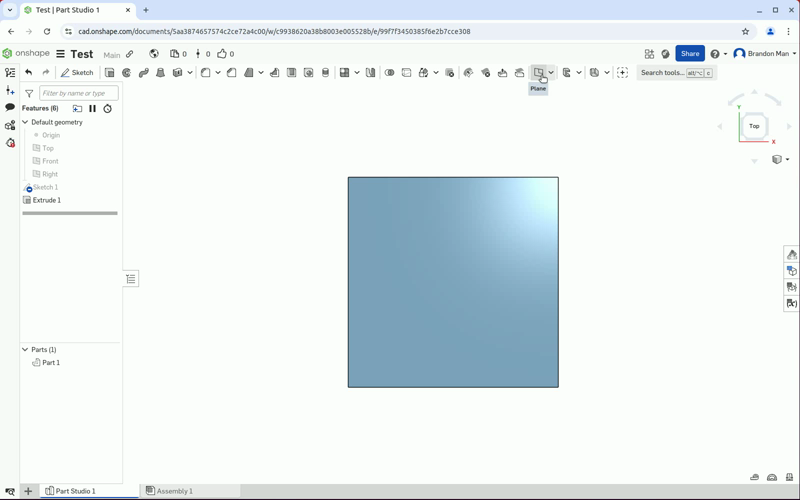
click(541, 75)
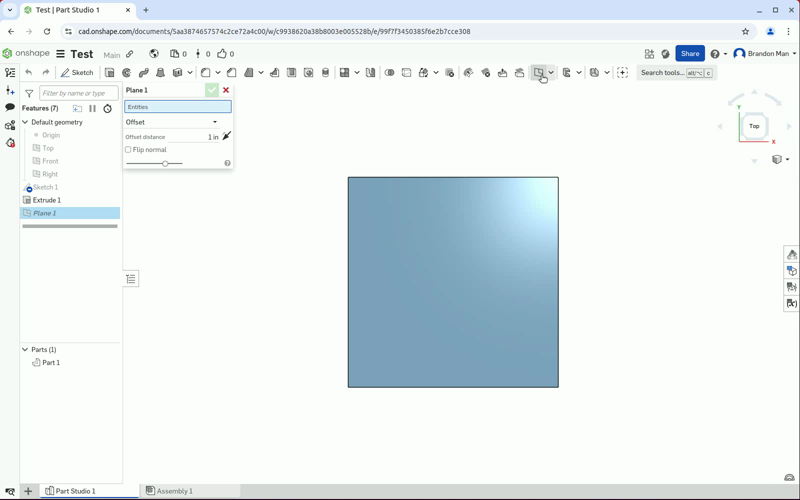
mouse_move(73, 150)
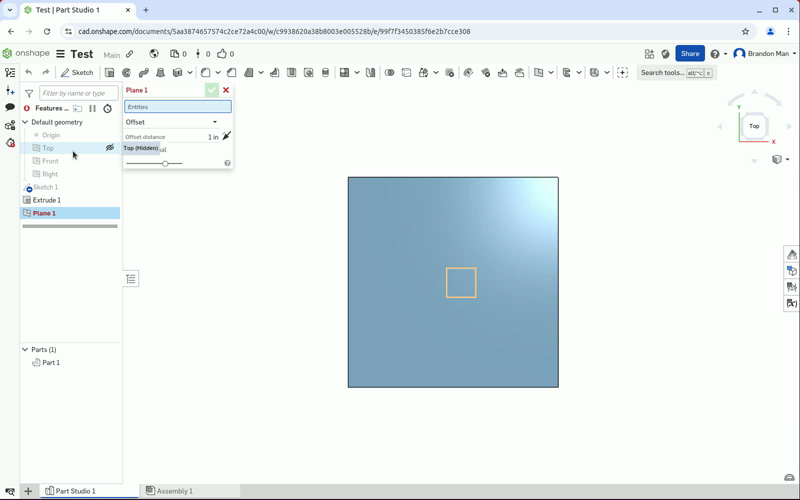
click(73, 150)
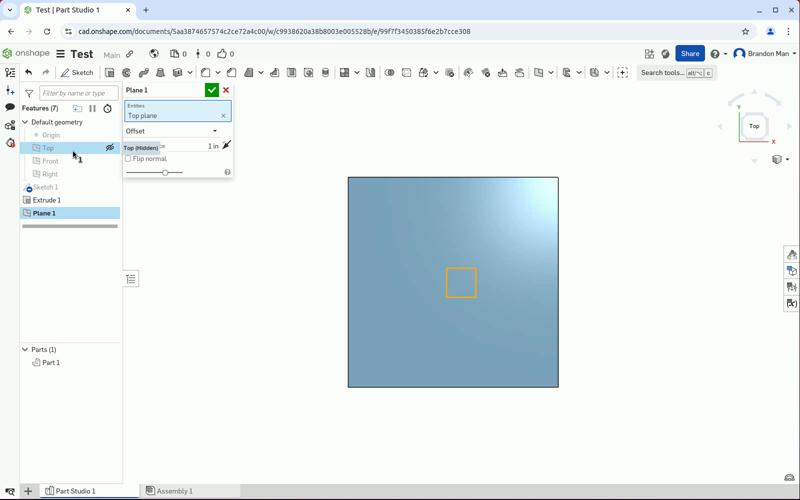
key(tab, 2)
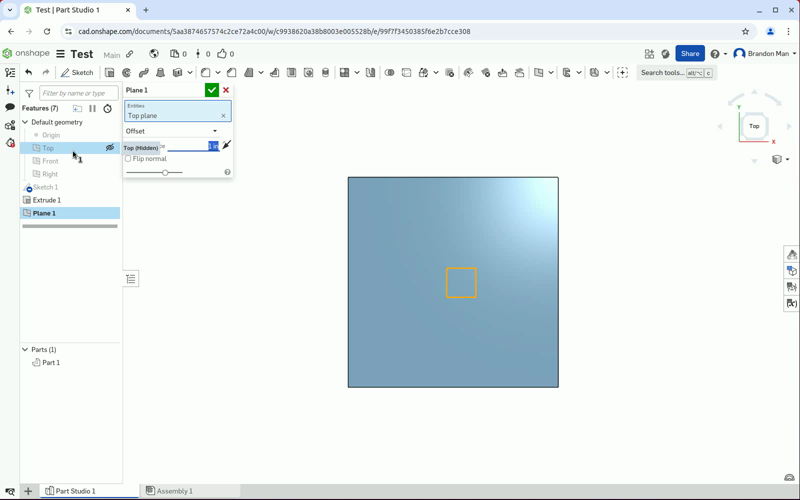
text(1.448)
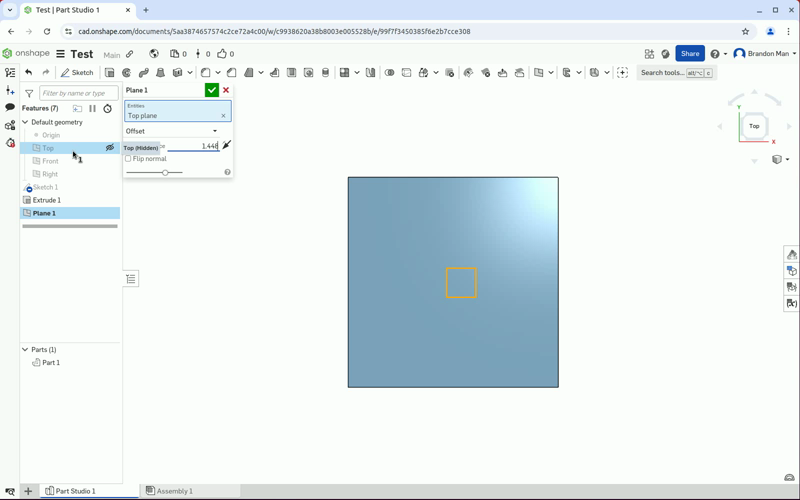
key(enter, 2)
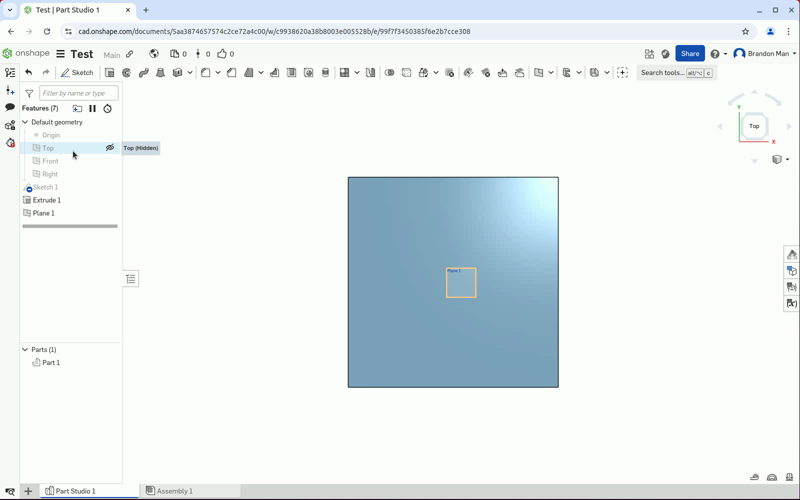
key(shift+s)
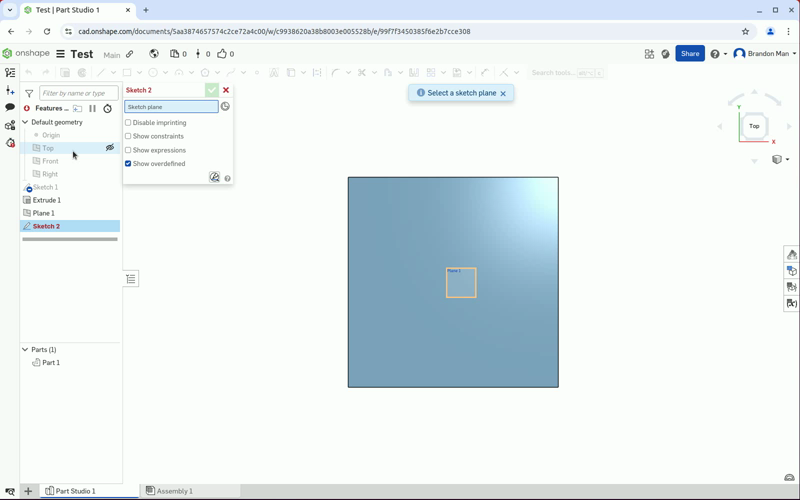
mouse_move(73, 215)
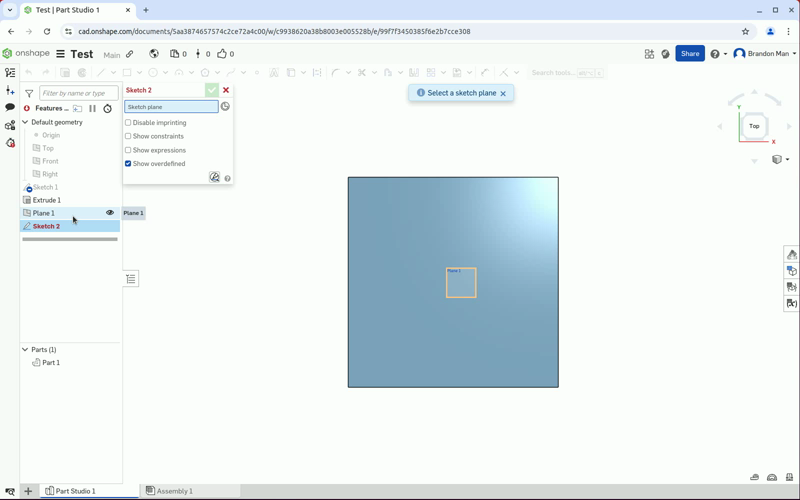
click(73, 215)
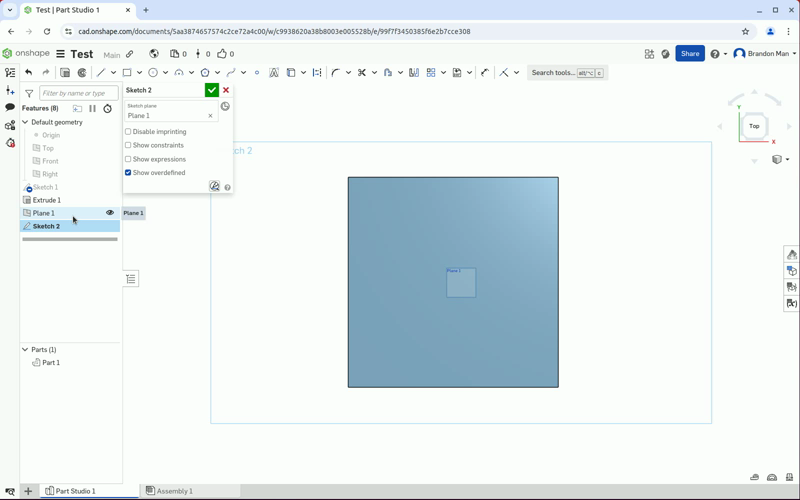
mouse_move(73, 352)
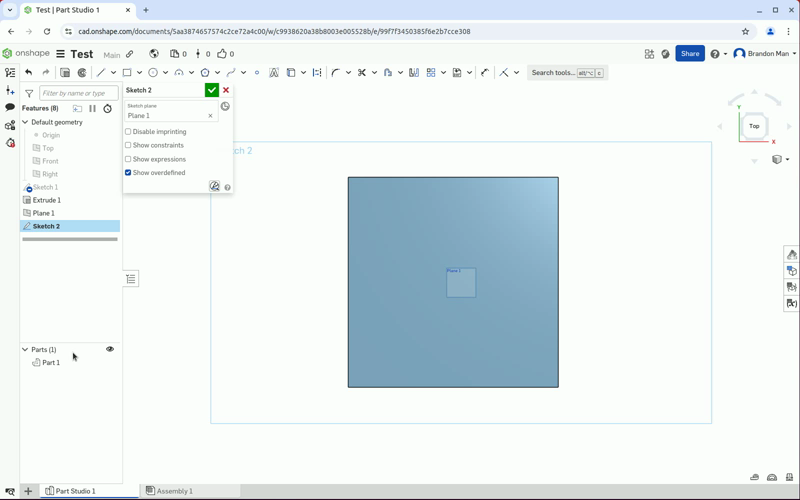
key(y)
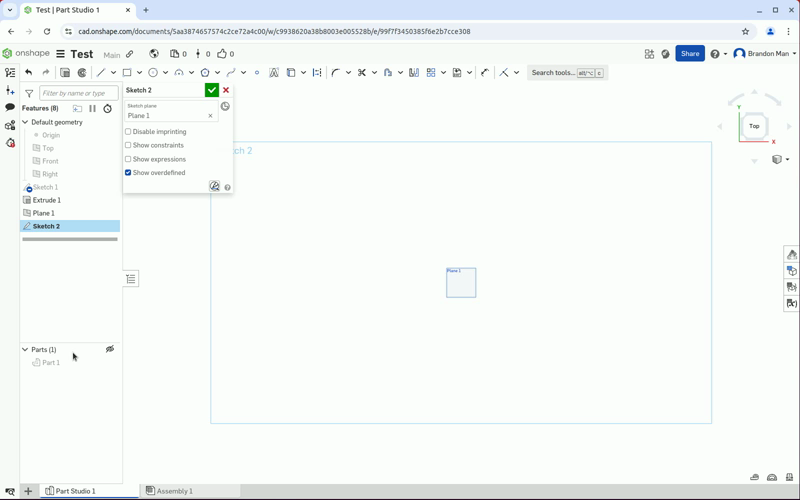
key(l)
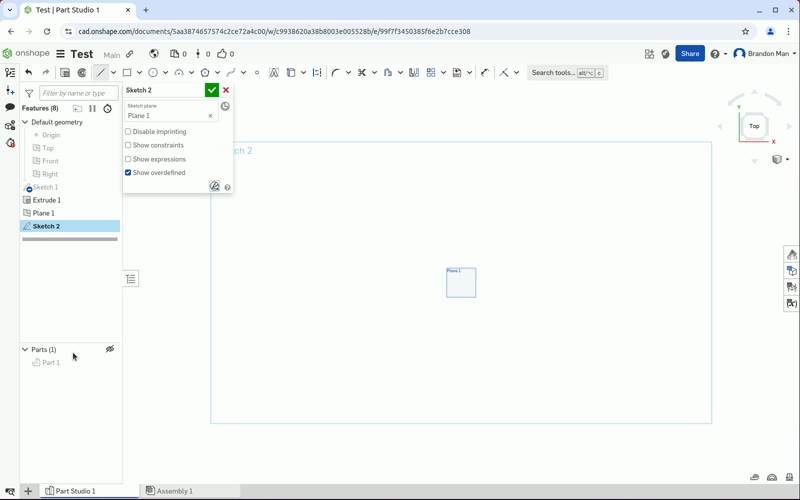
key_down(shift)
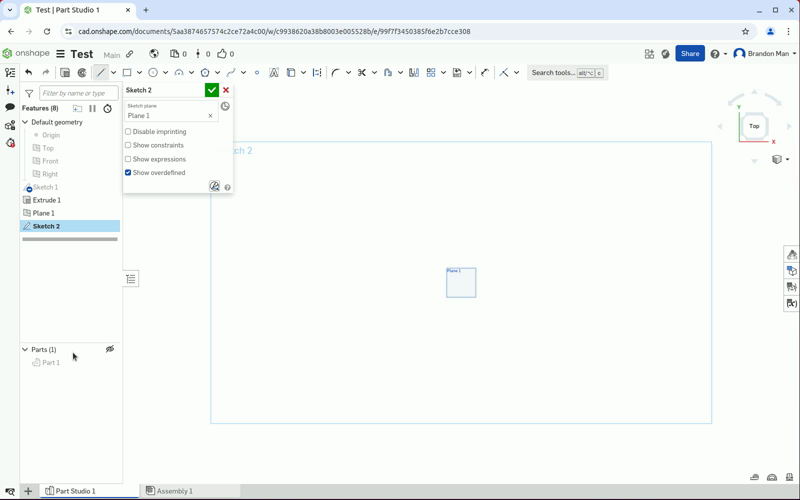
mouse_move(355, 381)
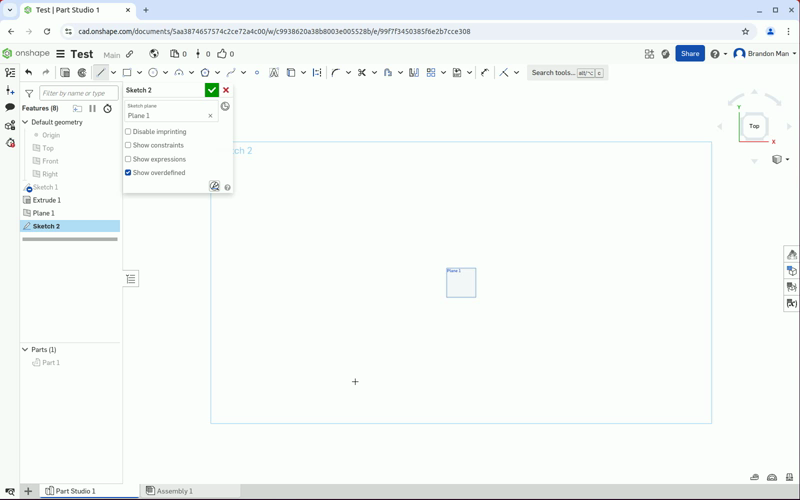
click(355, 381)
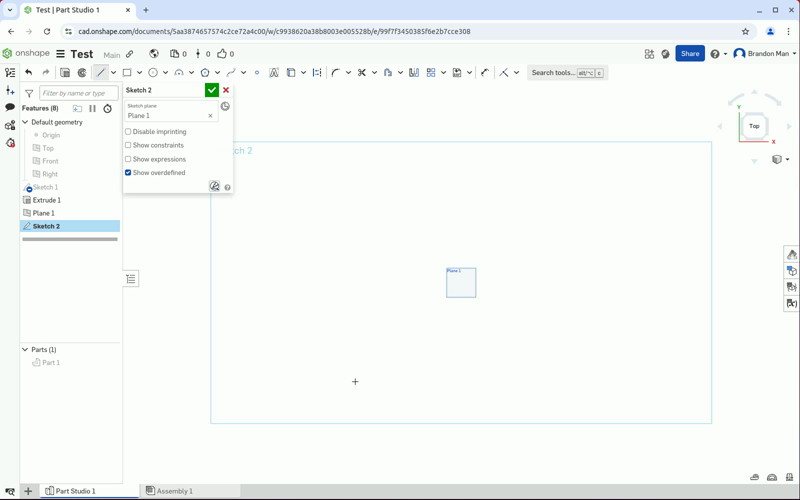
key_up(shift)
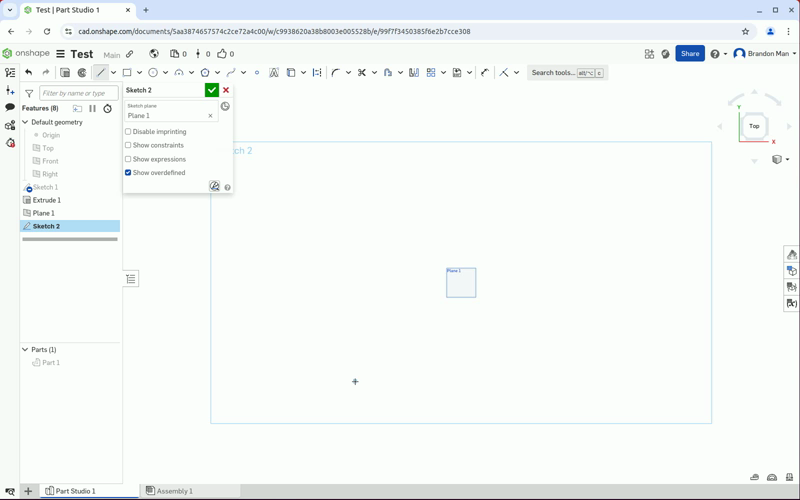
key_down(shift)
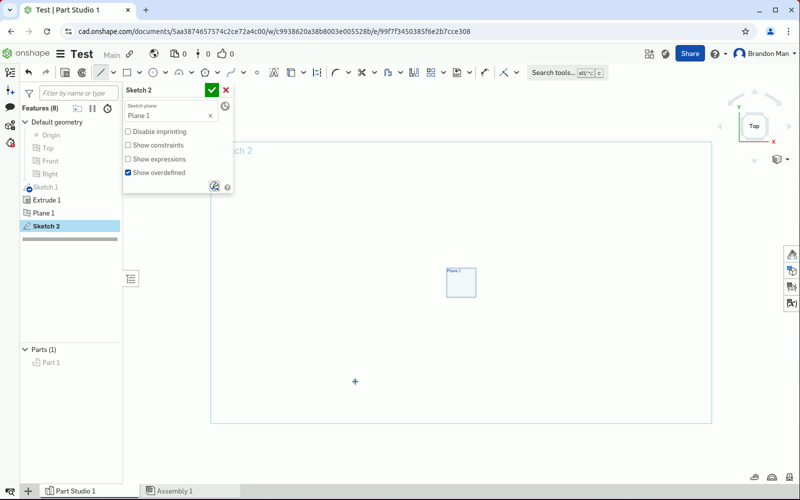
mouse_move(551, 381)
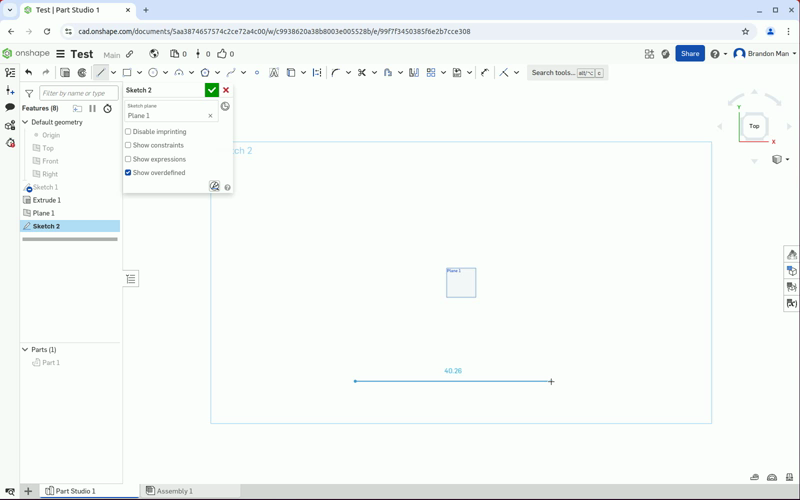
click(551, 381)
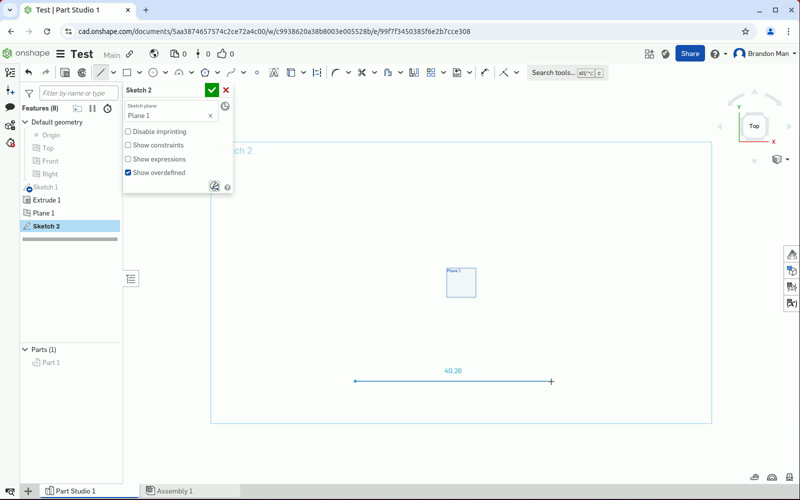
key_up(shift)
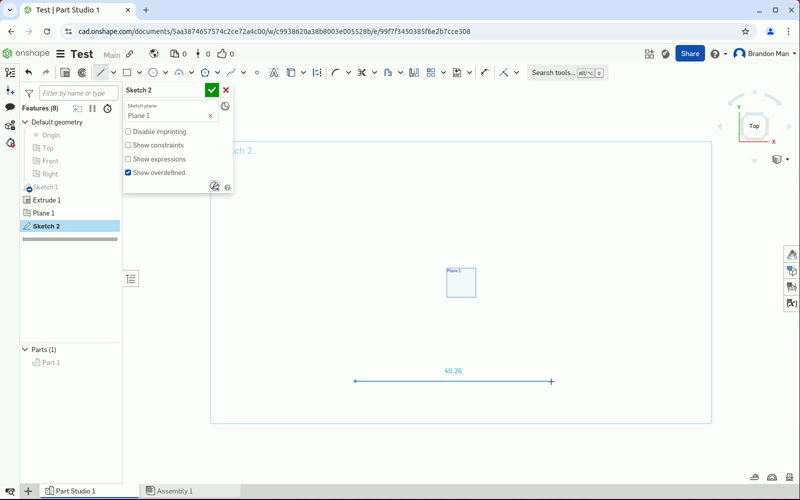
key_down(shift)
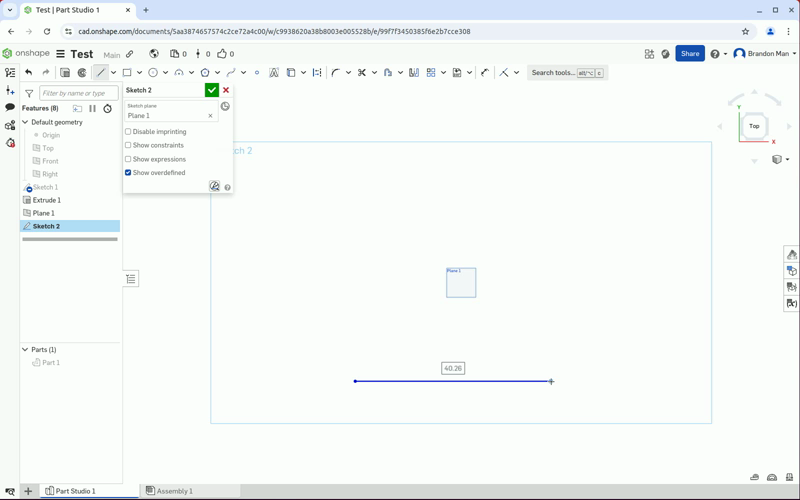
mouse_move(551, 185)
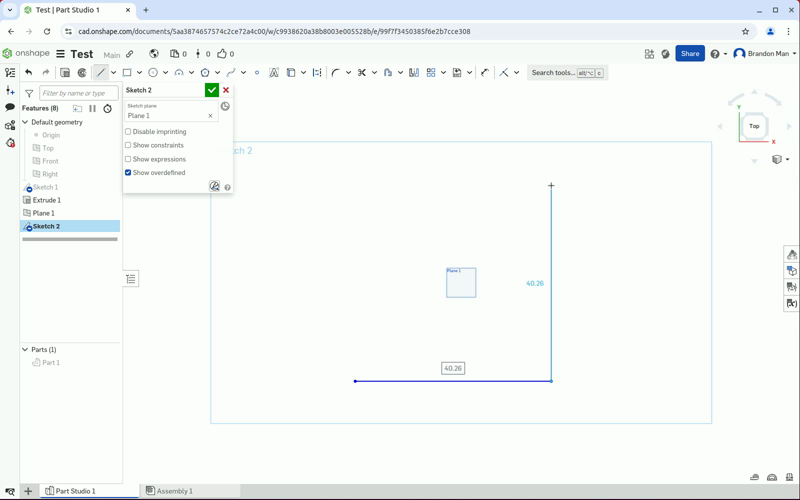
click(551, 185)
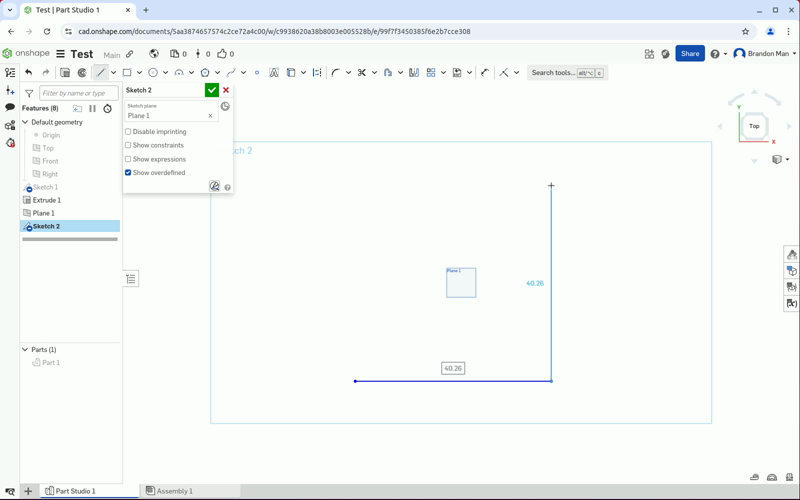
key_up(shift)
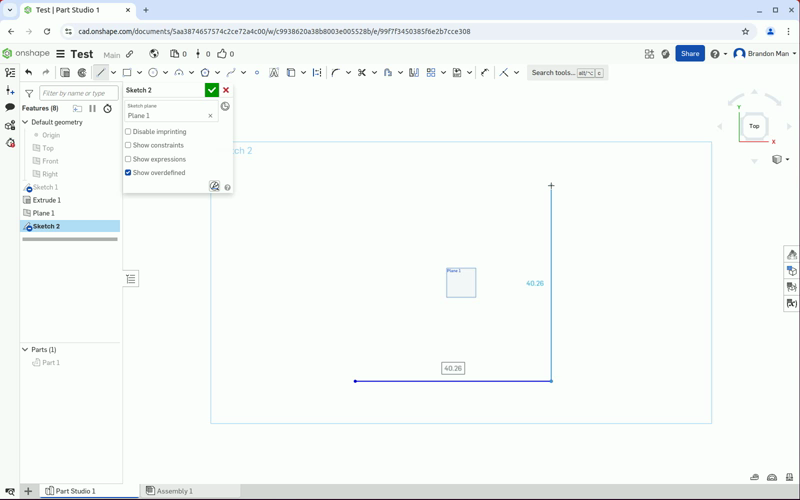
key_down(shift)
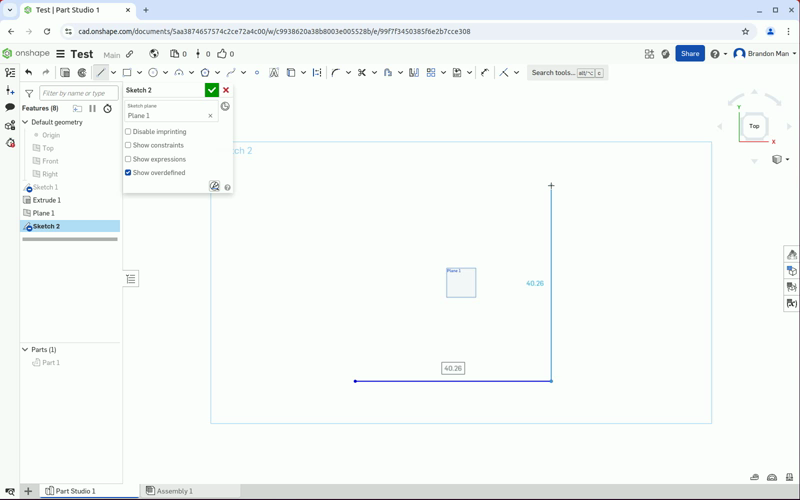
mouse_move(355, 185)
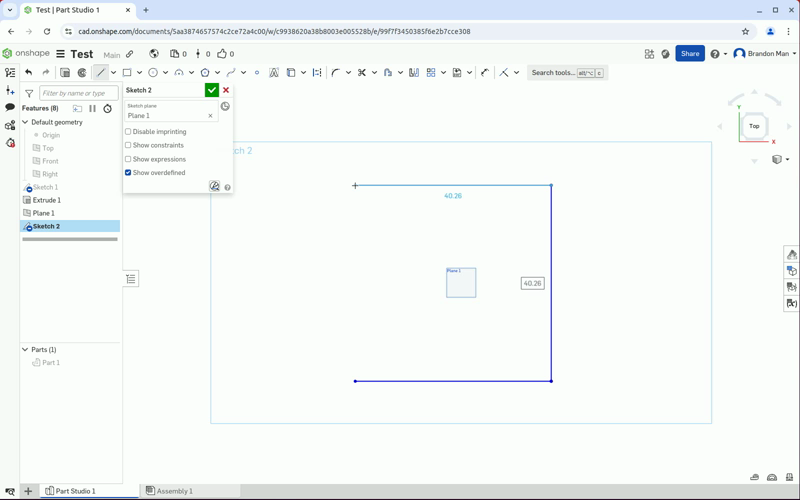
click(355, 185)
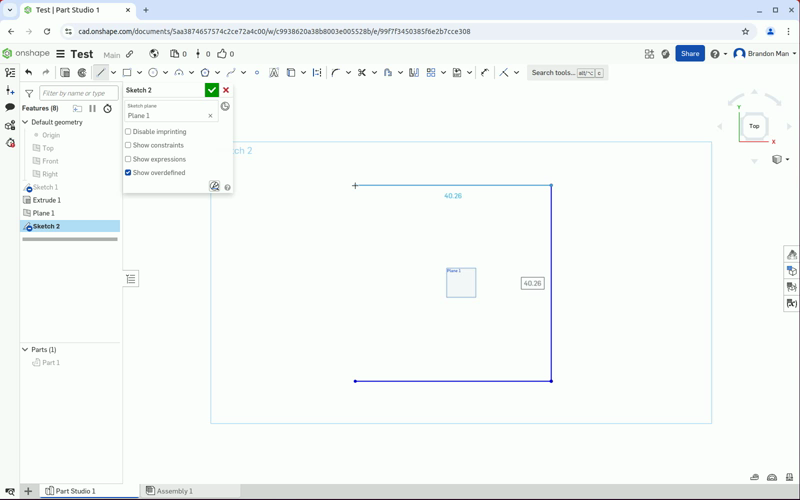
key_up(shift)
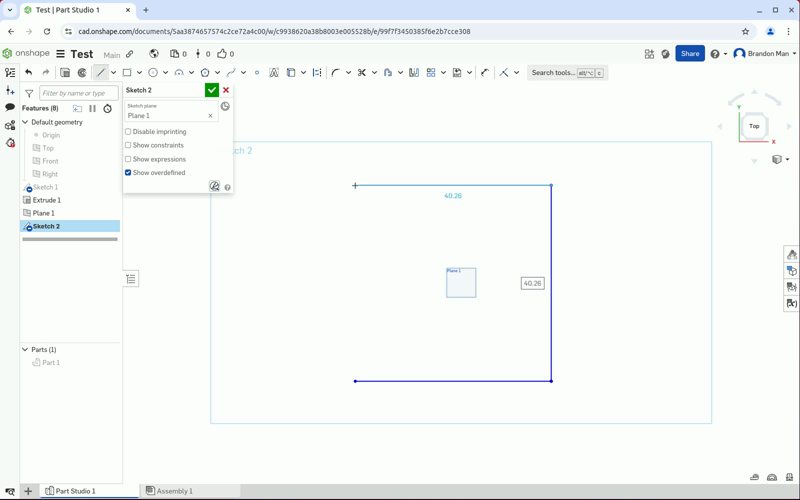
key_down(shift)
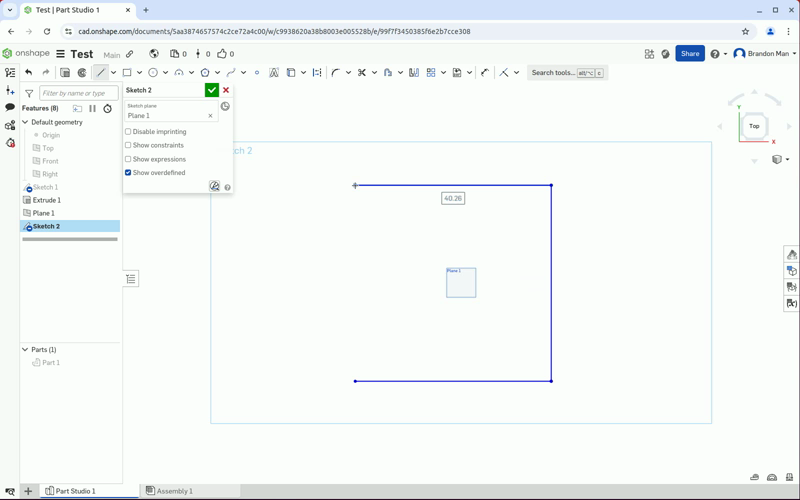
mouse_move(355, 381)
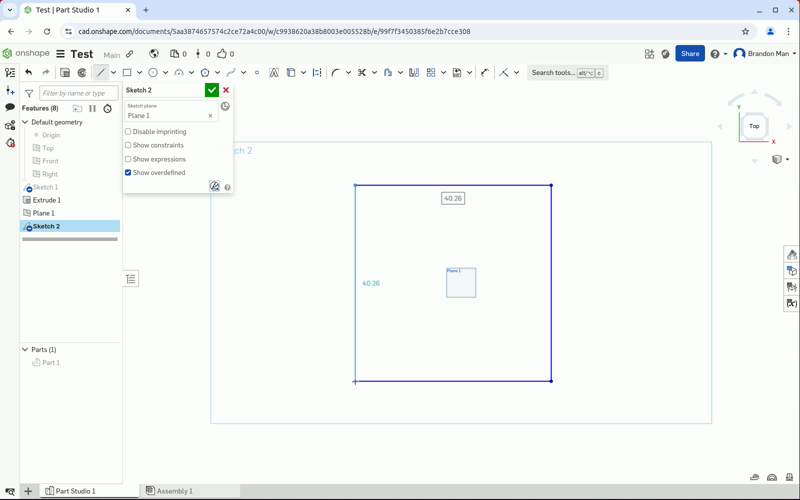
key_up(shift)
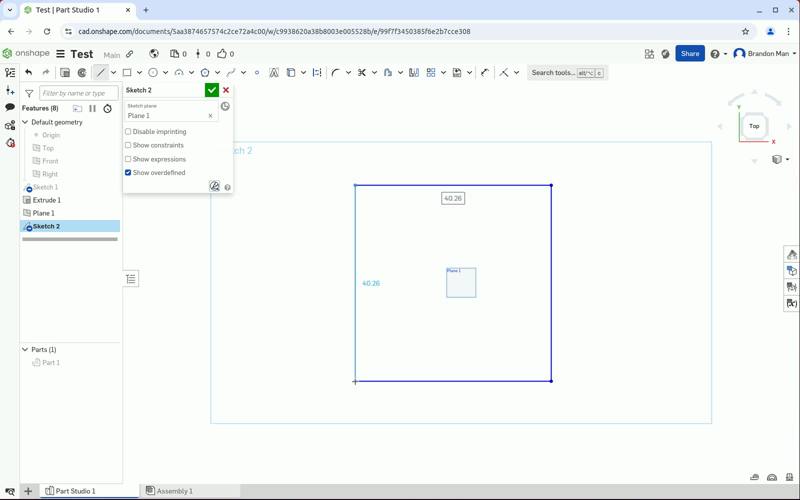
click(355, 381)
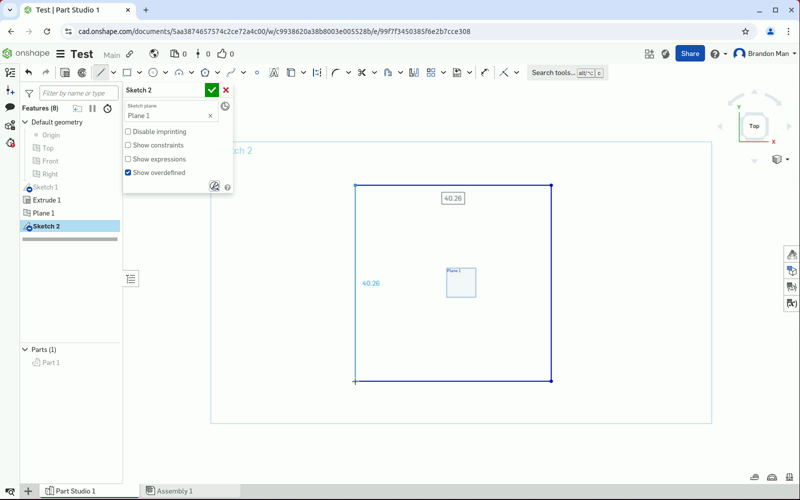
key(esc)
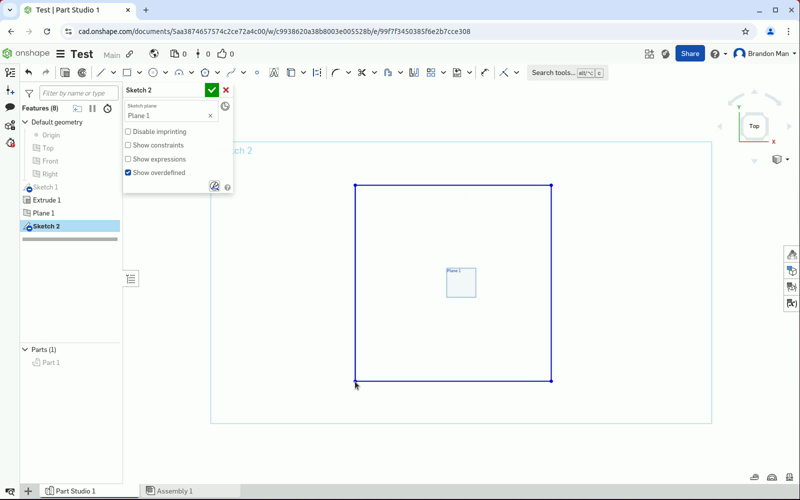
mouse_move(518, 294)
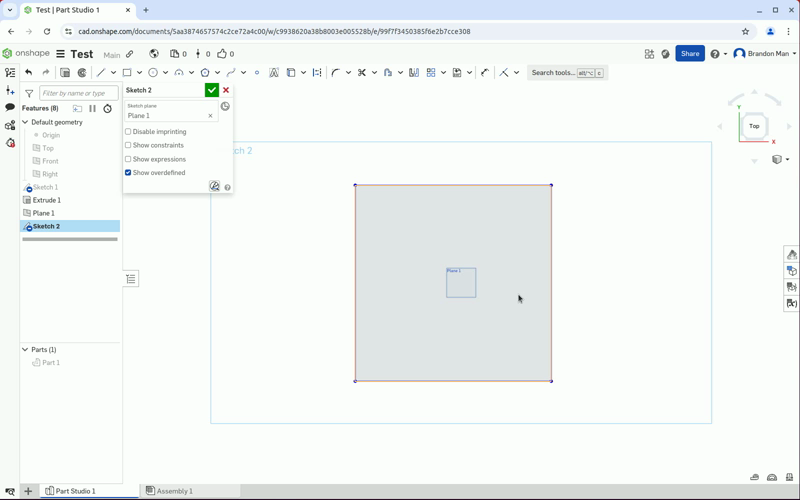
click(518, 294)
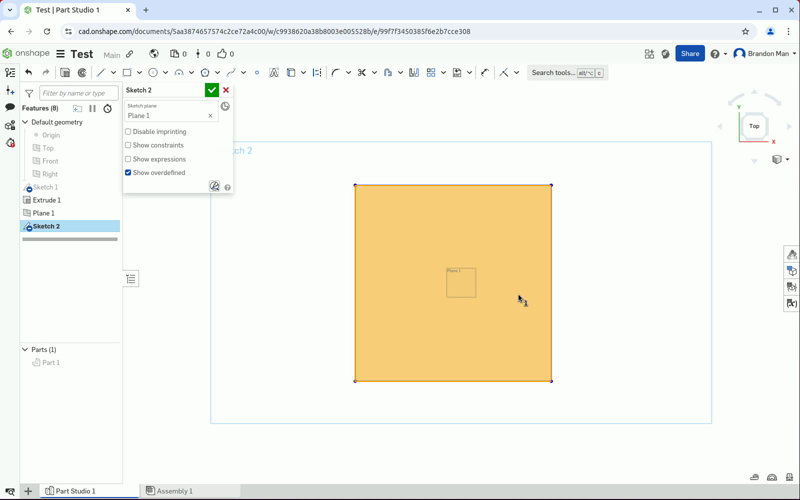
mouse_move(73, 352)
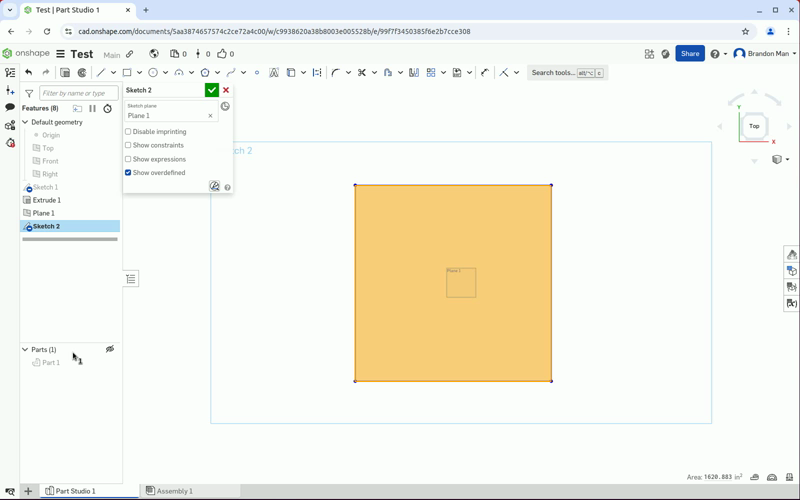
key(shift+y)
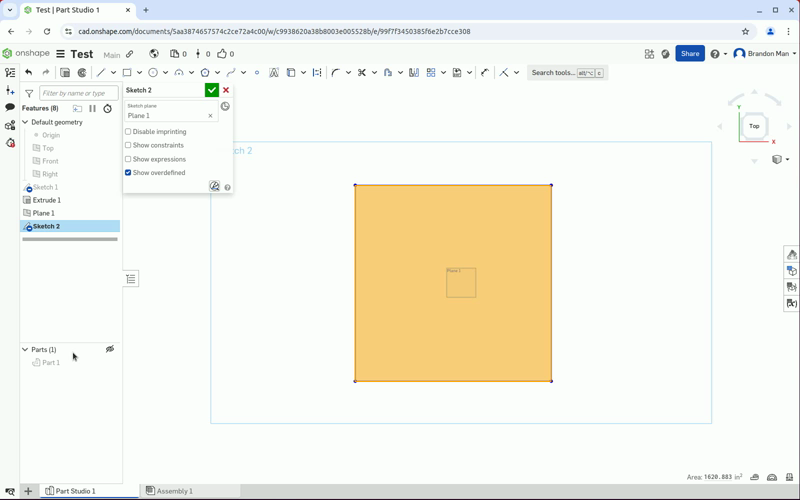
key(shift+e)
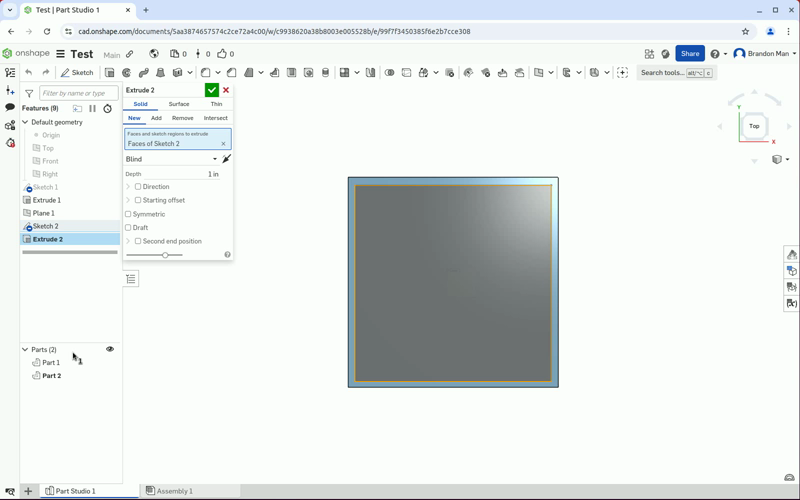
mouse_move(143, 106)
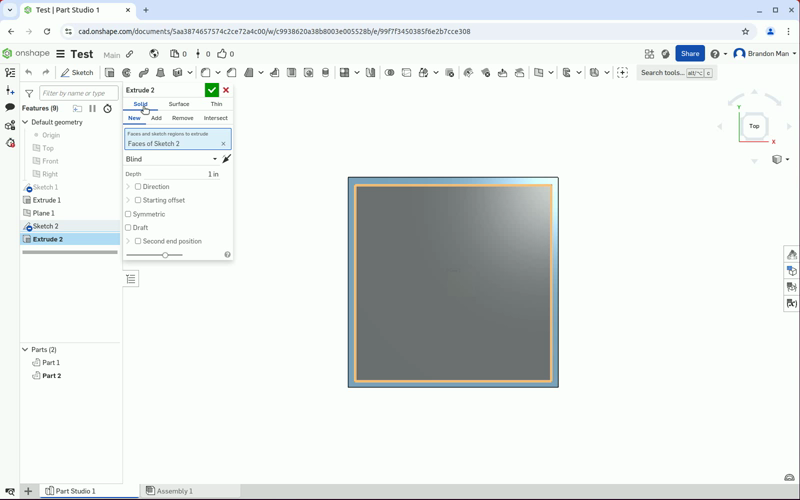
click(143, 106)
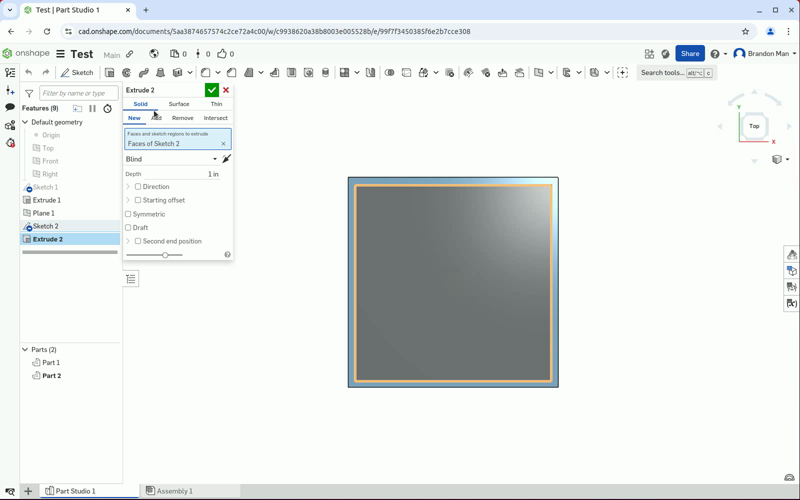
mouse_move(186, 120)
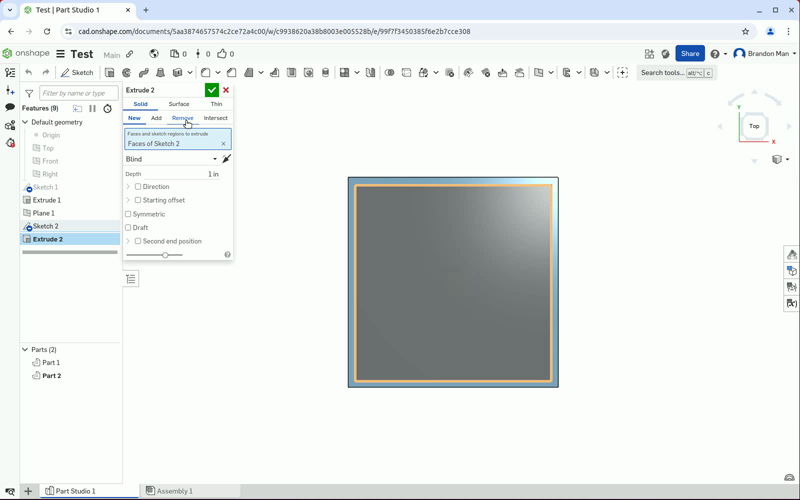
click(186, 120)
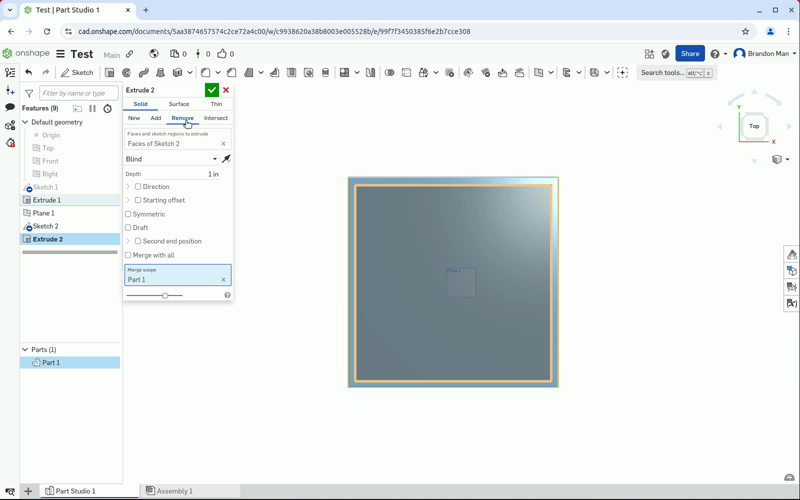
key(tab, 4)
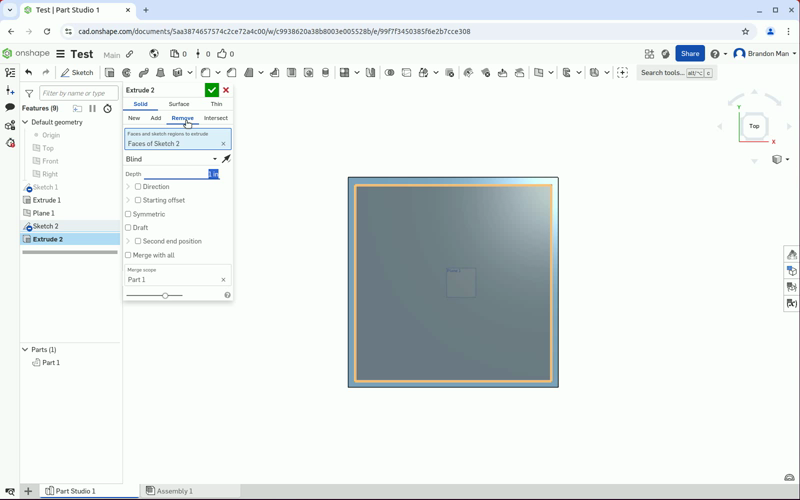
text(0.963)
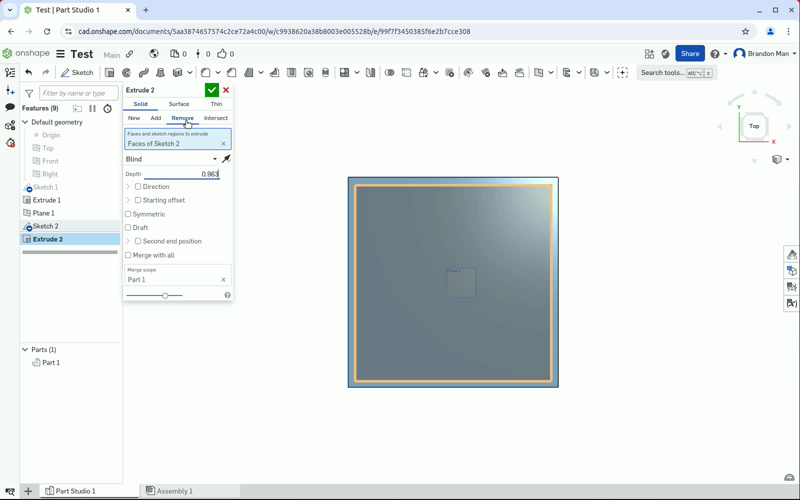
key(tab, 6)
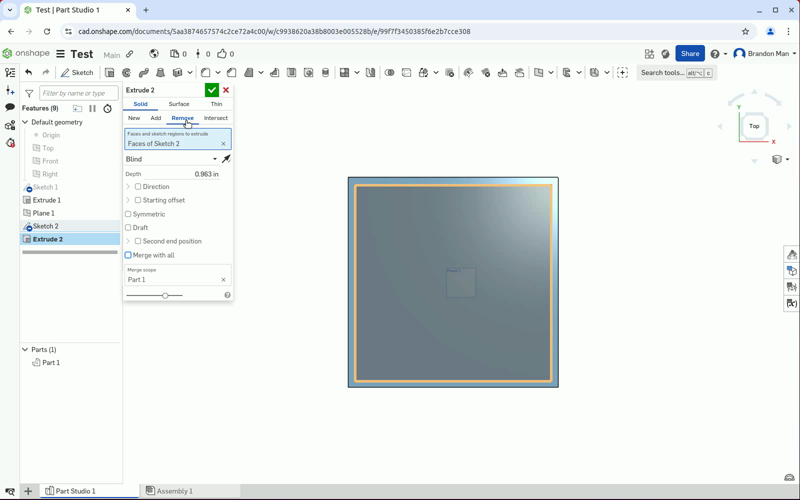
key(space)
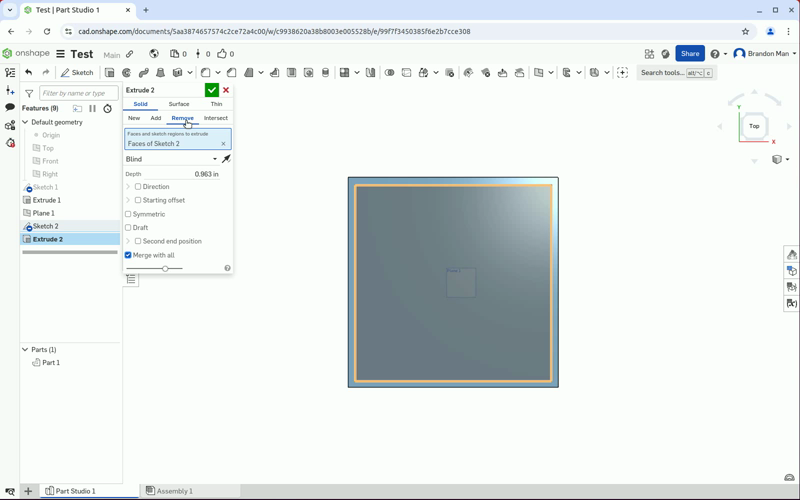
key(enter)
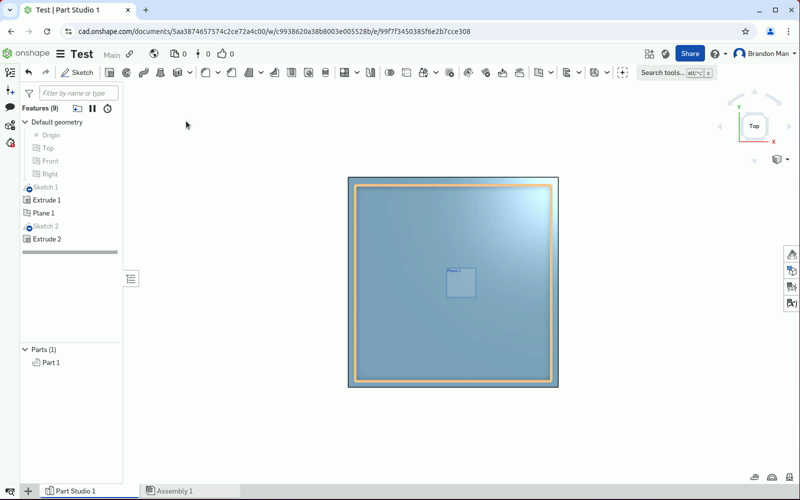
key(shift+h)
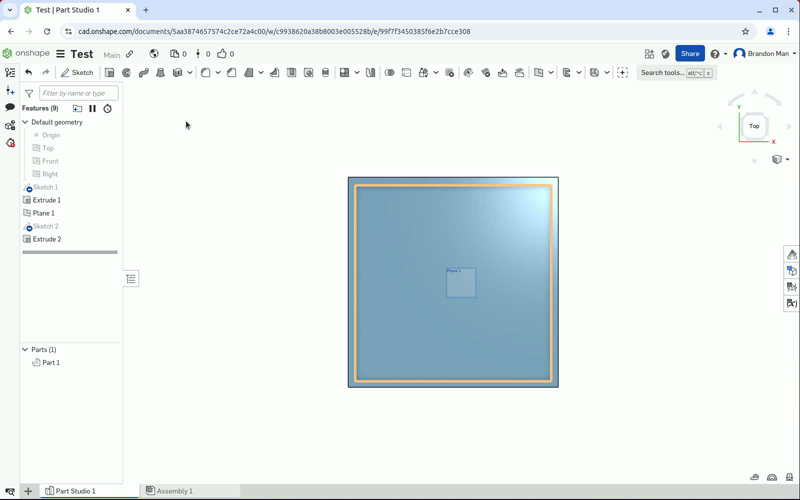
key(shift+h)
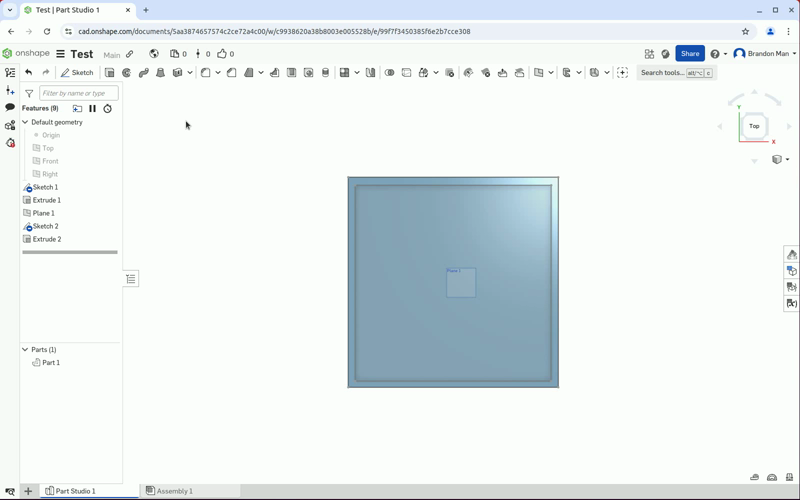
key(shift+7)
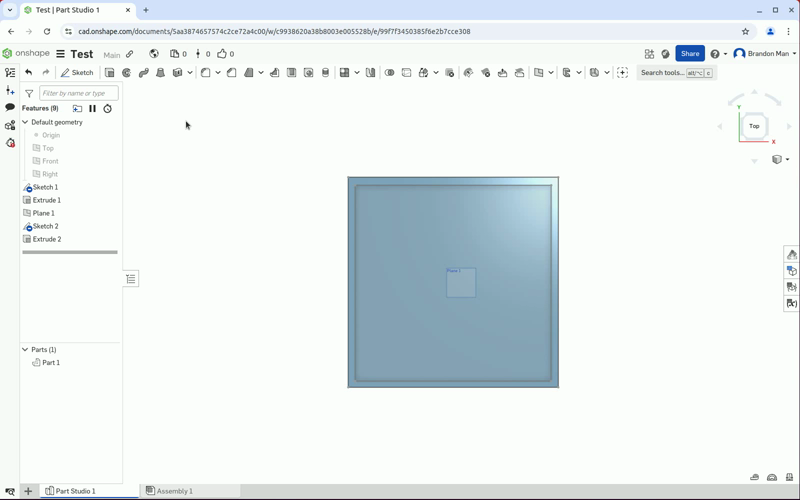
key(up, 3)
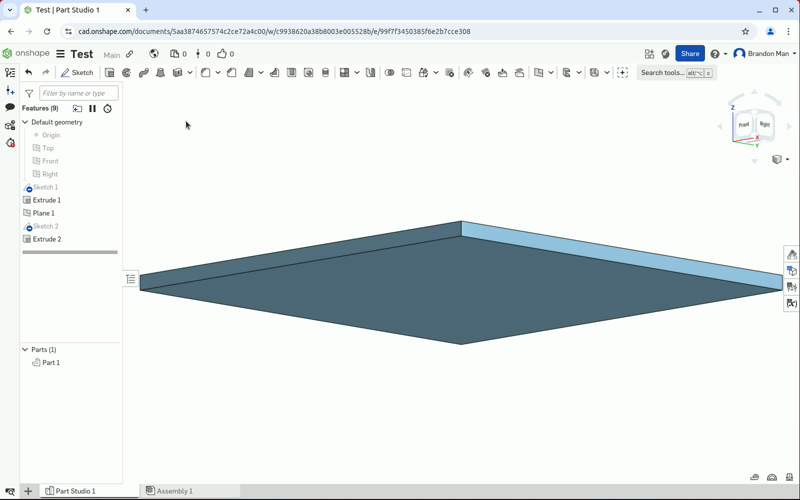
key(left, 3)
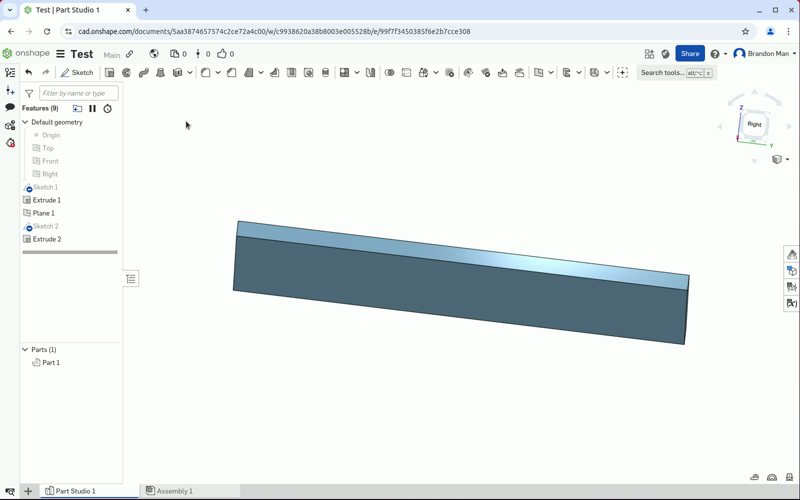
key(right, 3)
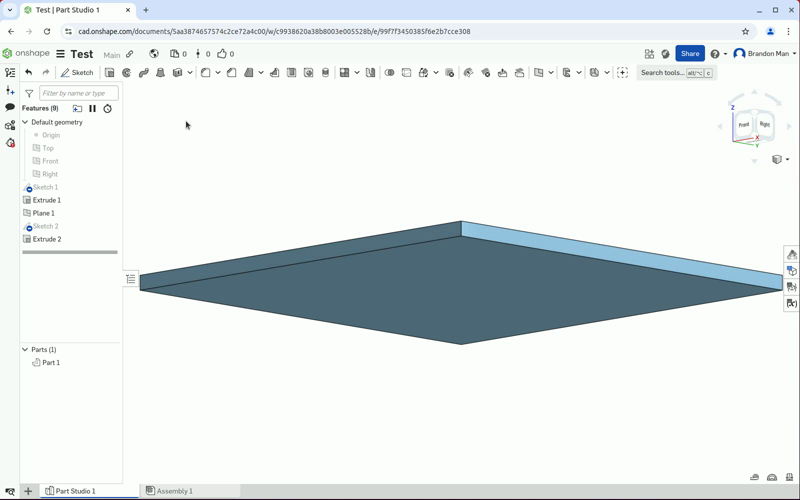
key(down, 3)
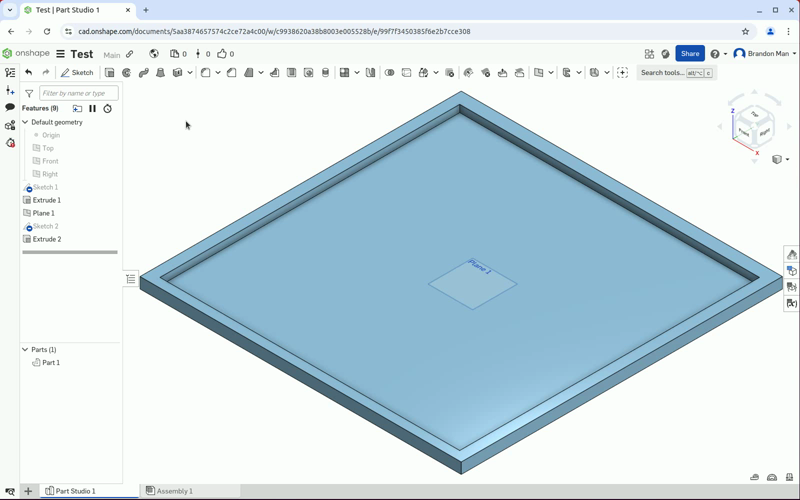
mouse_move(73, 189)
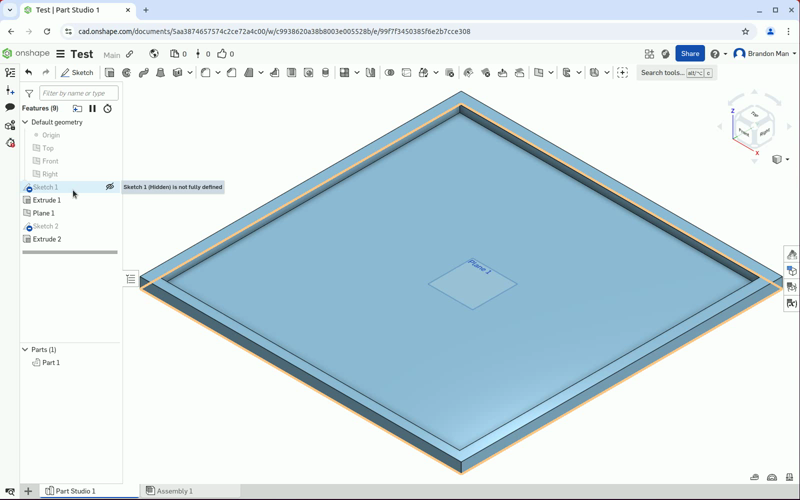
click(73, 189)